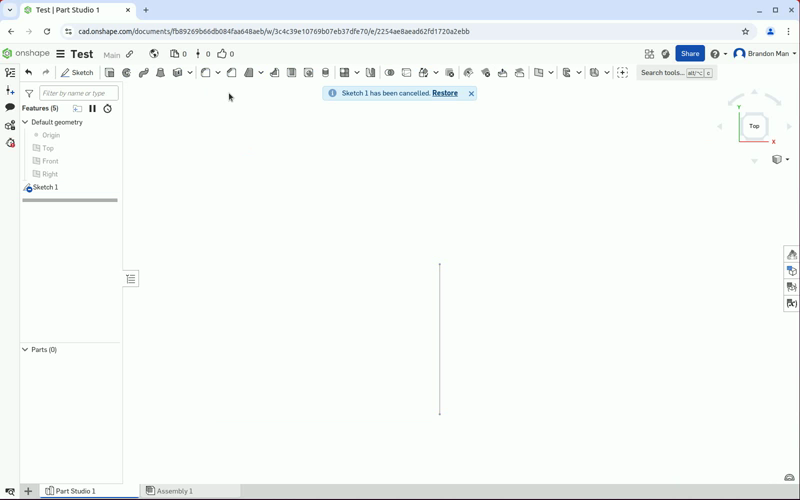
key(shift+h)
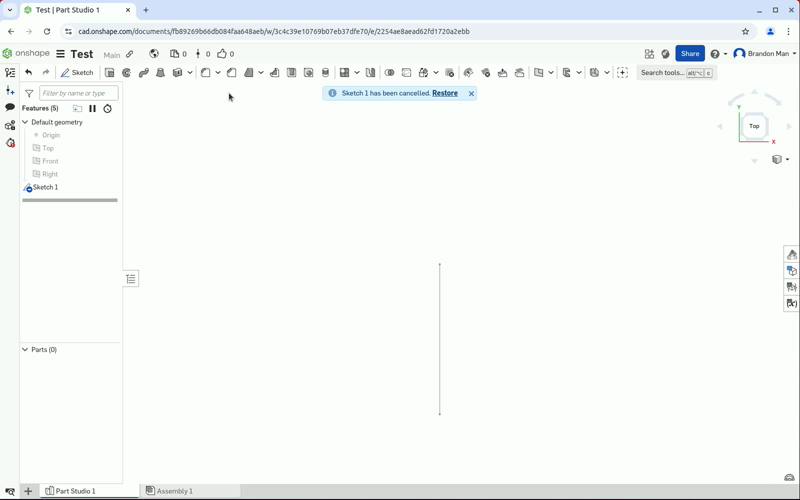
key(shift+s)
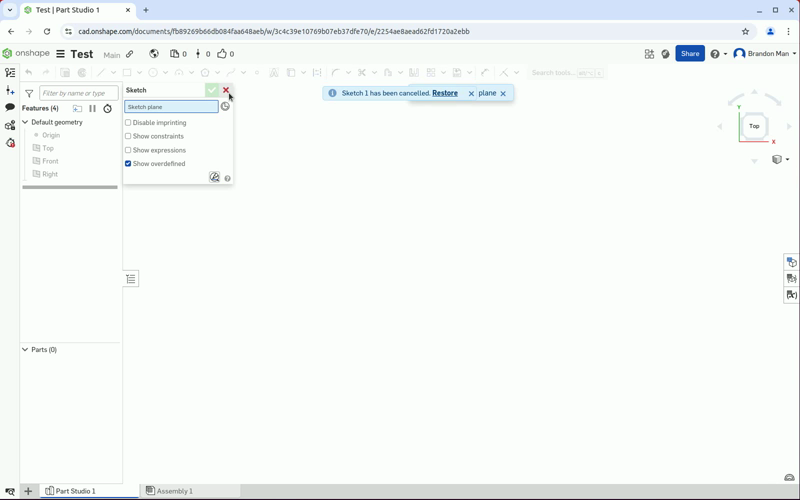
mouse_move(73, 150)
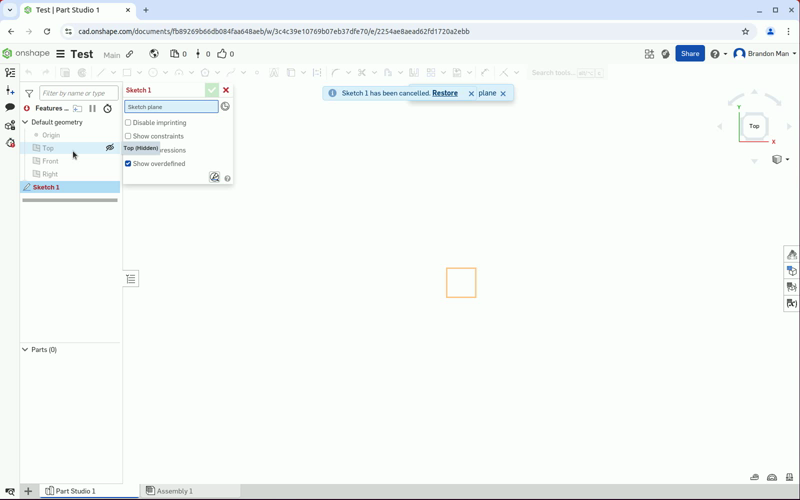
click(73, 150)
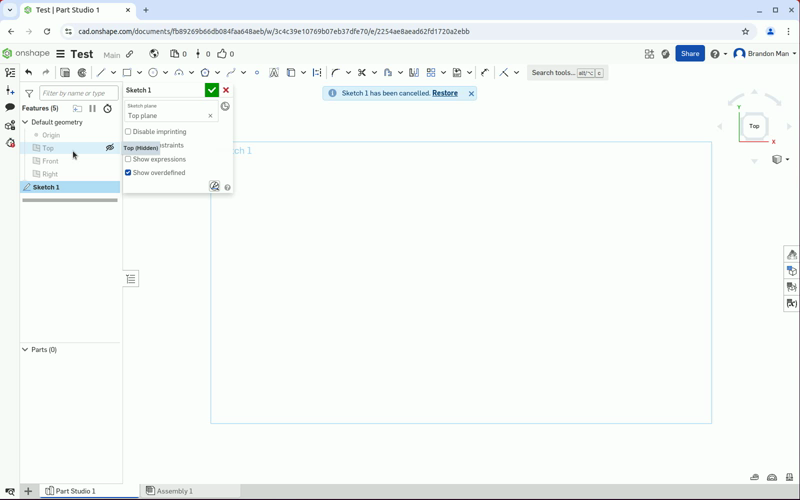
mouse_move(73, 352)
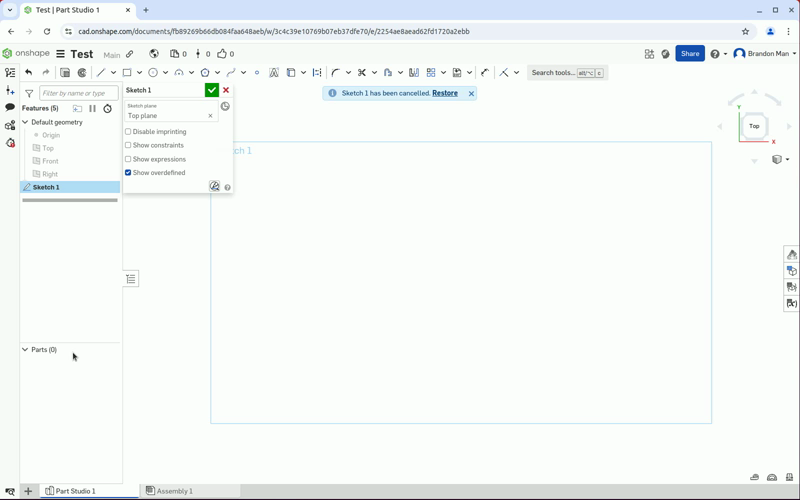
key(y)
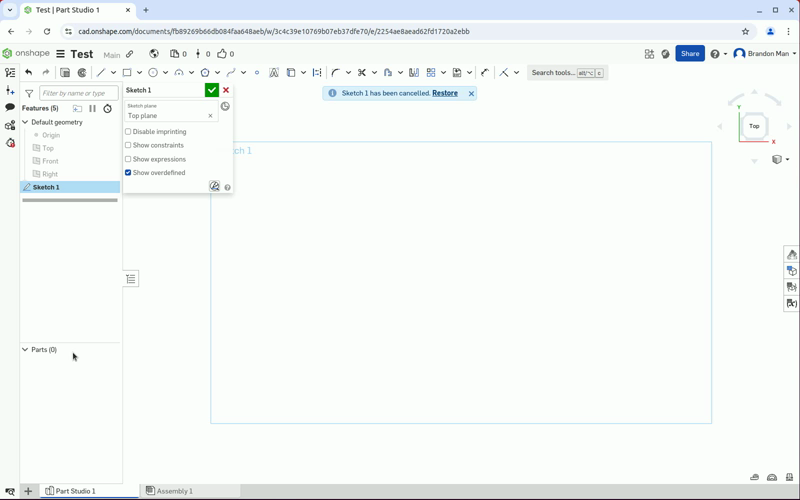
key(l)
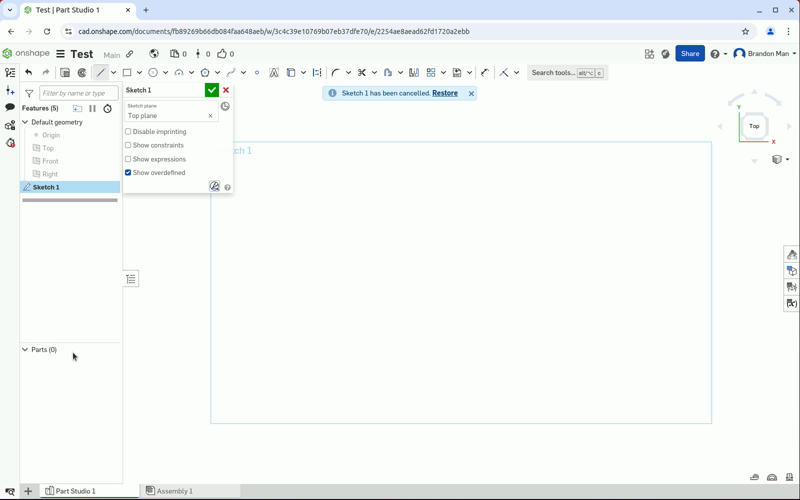
key_down(shift)
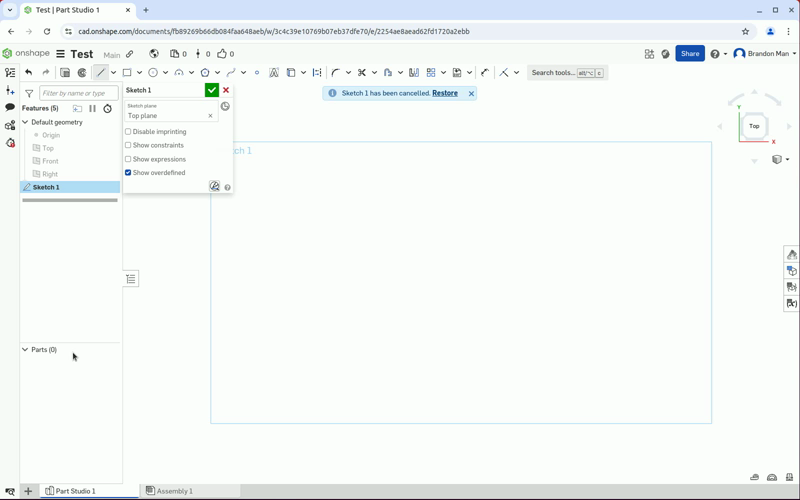
mouse_move(359, 357)
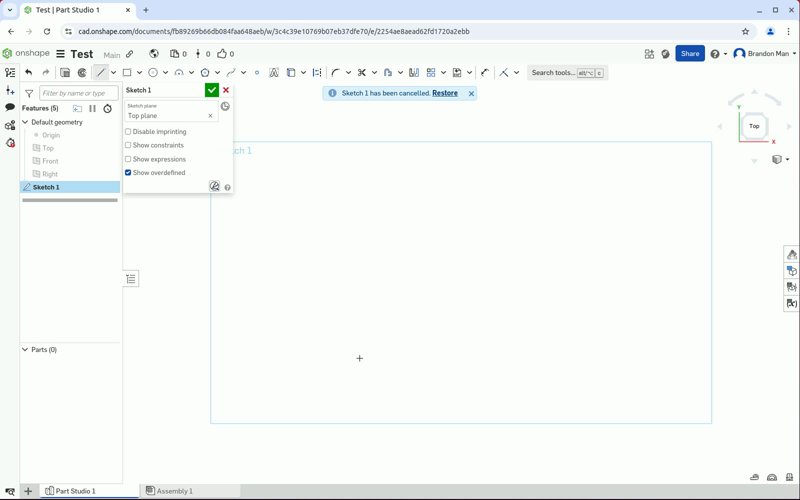
click(359, 357)
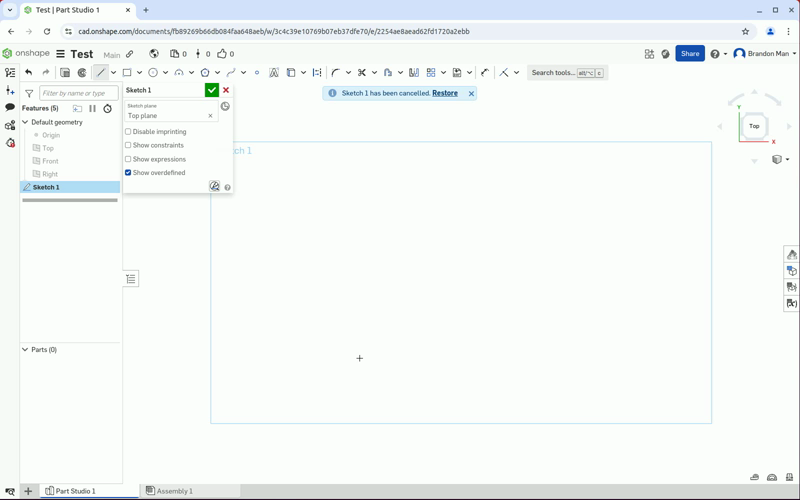
key_up(shift)
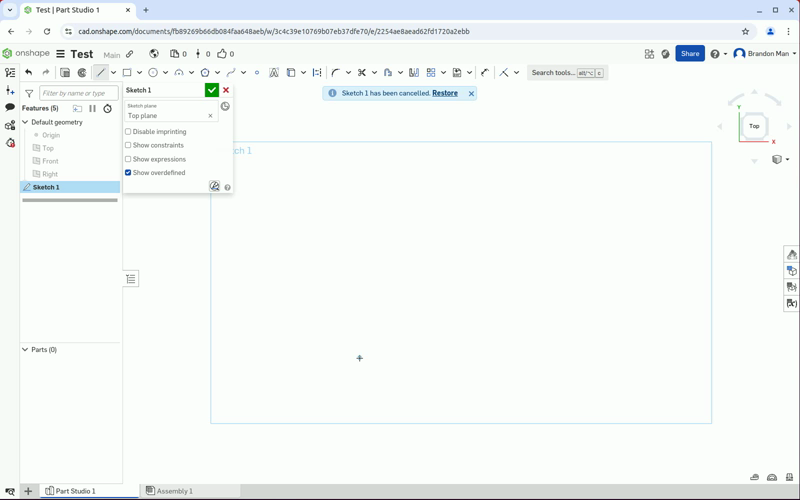
key_down(shift)
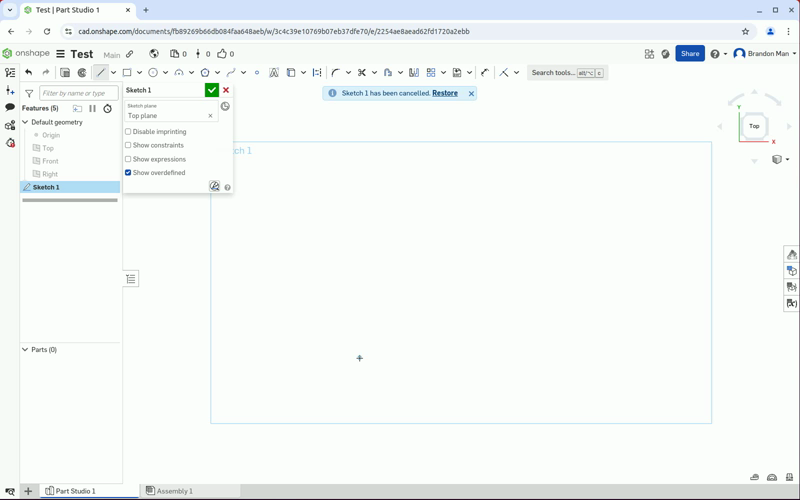
mouse_move(572, 357)
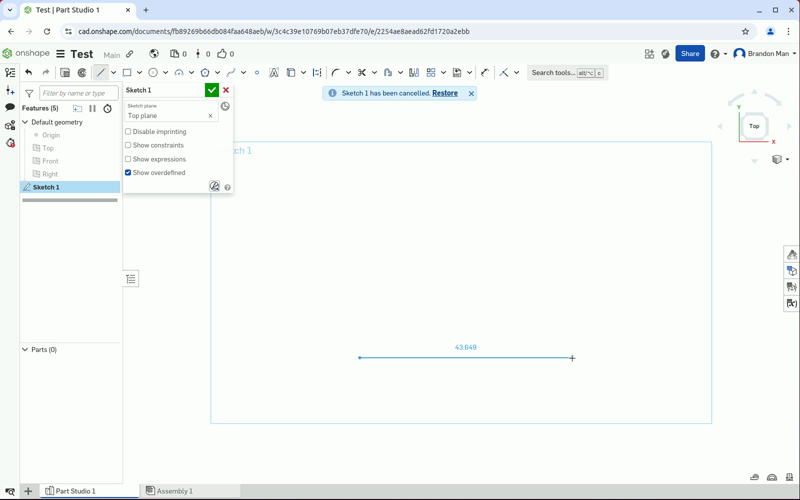
click(572, 357)
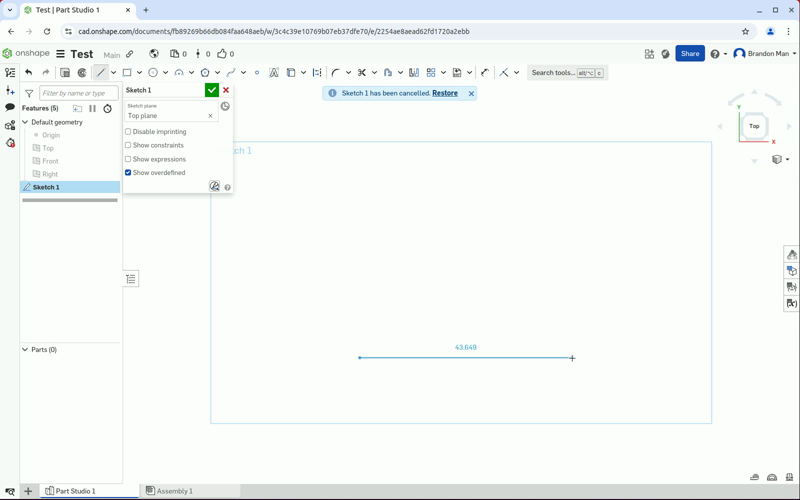
key_up(shift)
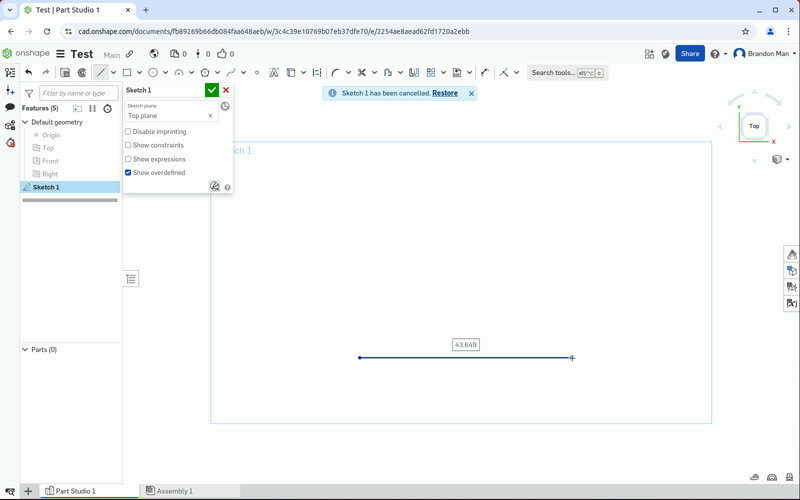
key_down(shift)
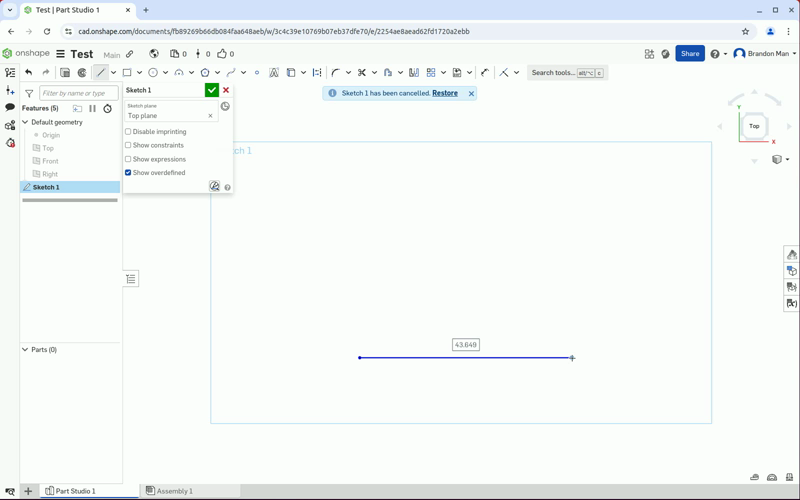
mouse_move(572, 243)
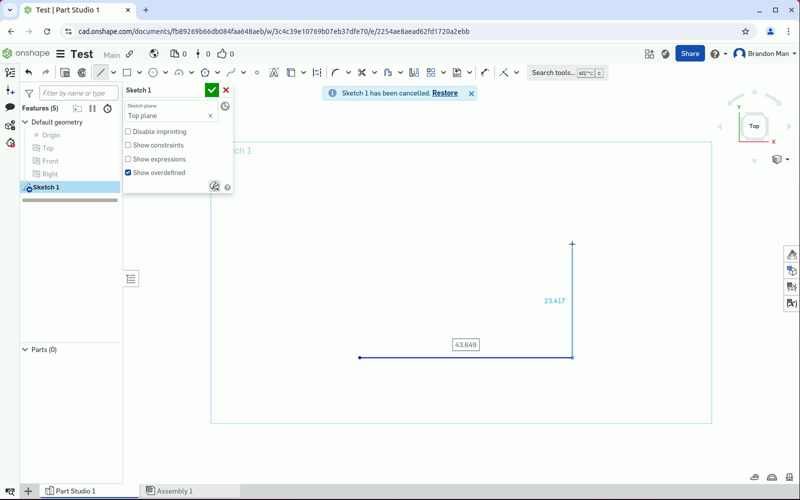
click(572, 243)
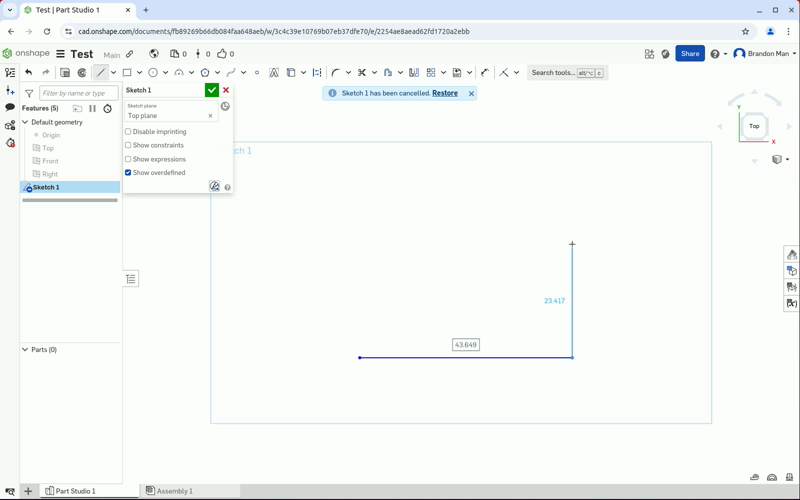
key_up(shift)
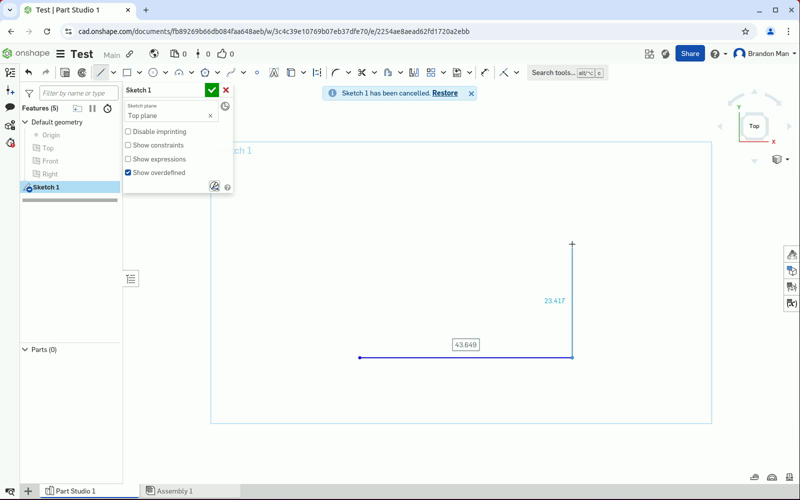
key_down(shift)
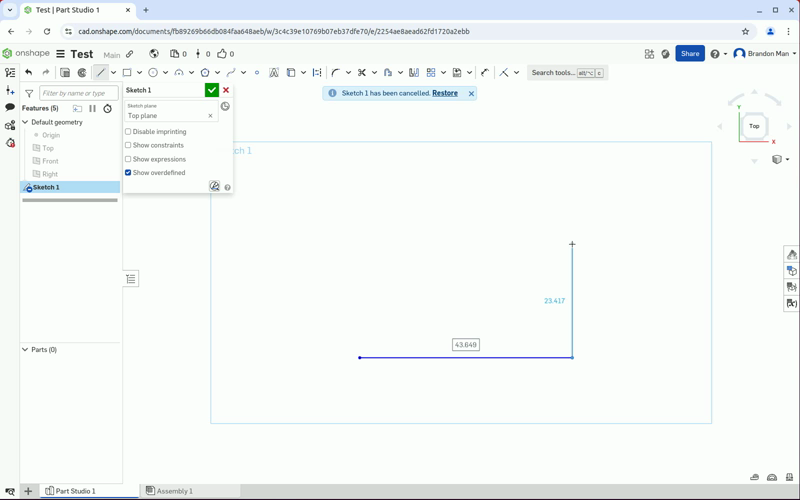
mouse_move(589, 243)
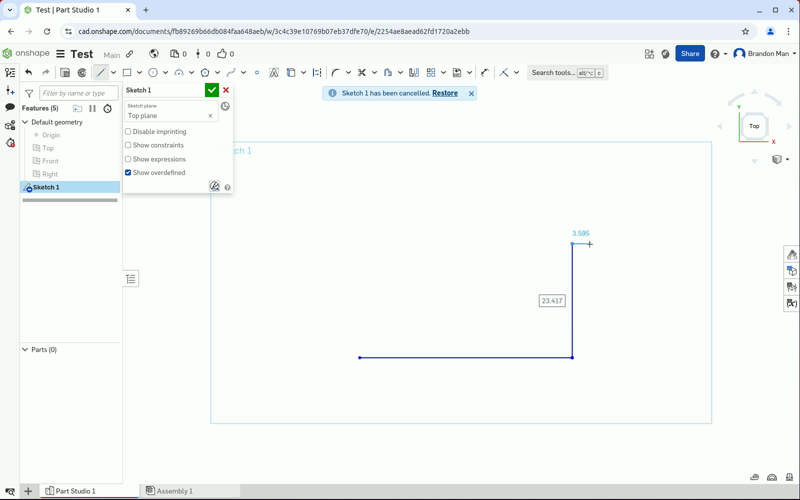
mouse_move(527, 243)
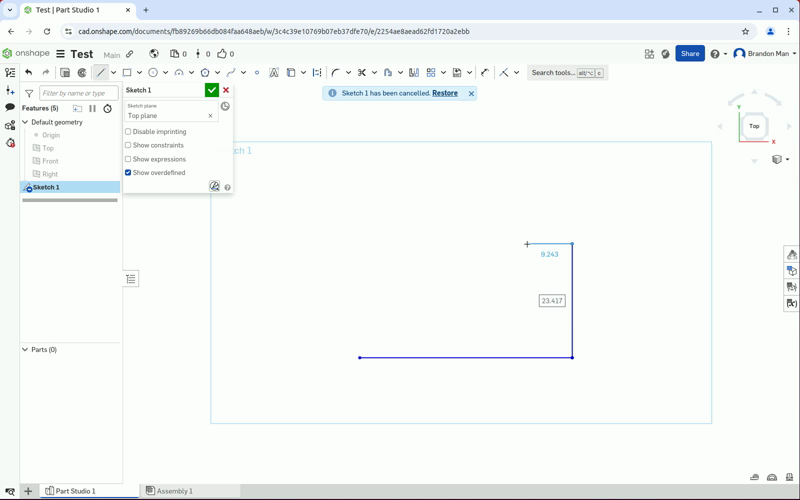
click(527, 243)
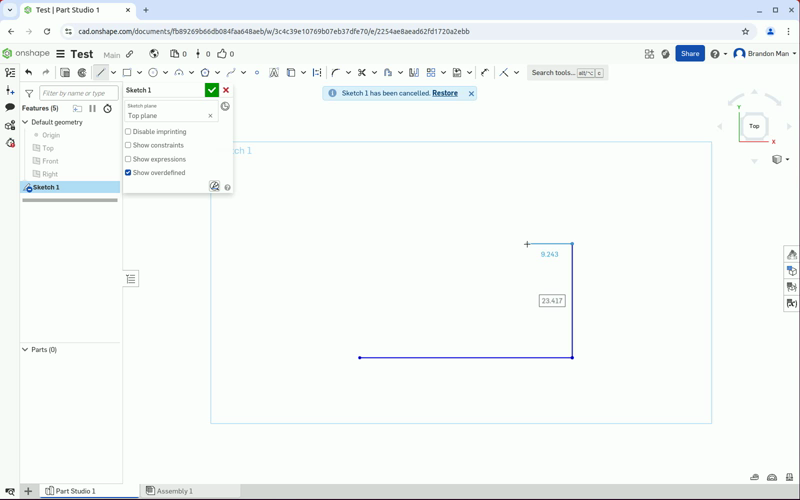
key_up(shift)
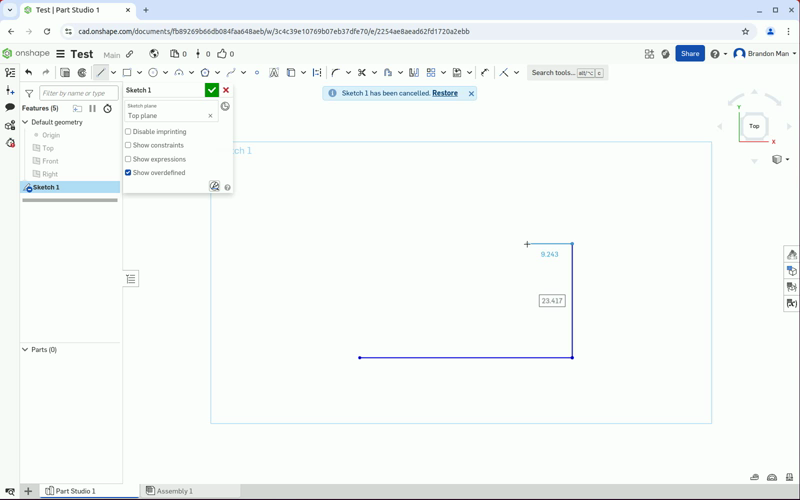
key(esc)
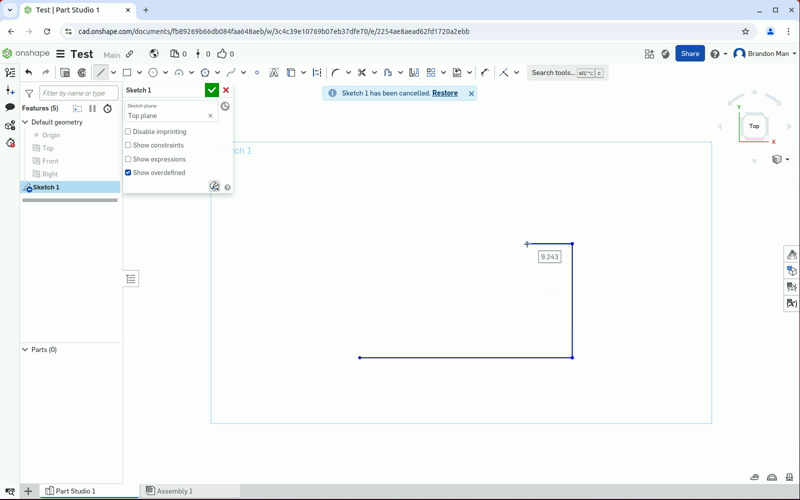
key(a)
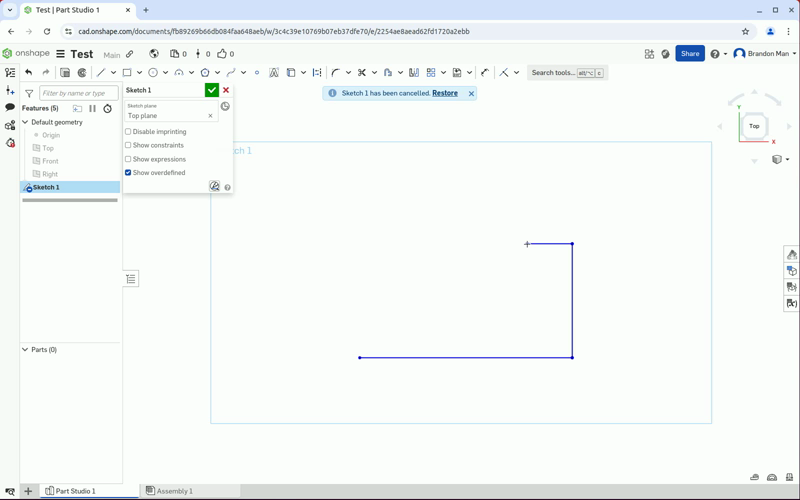
mouse_move(527, 243)
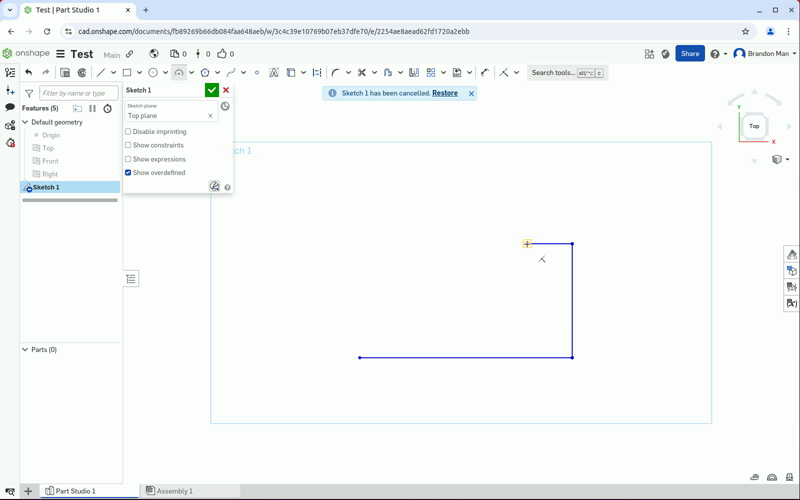
click(527, 243)
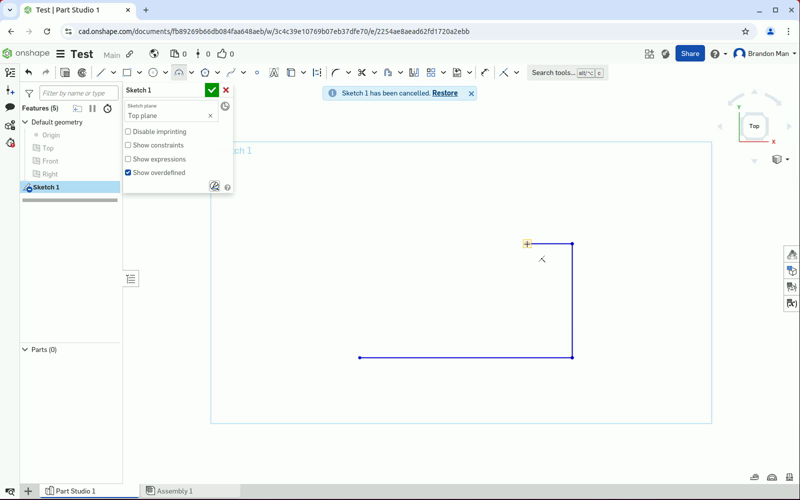
key_down(shift)
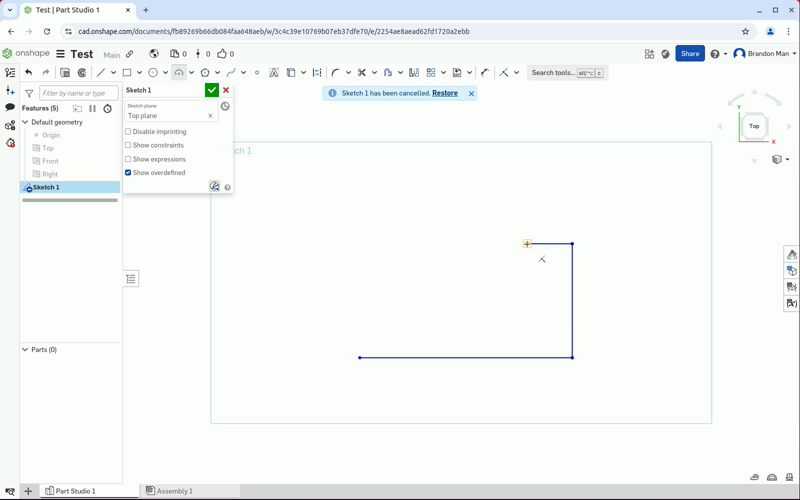
mouse_move(404, 243)
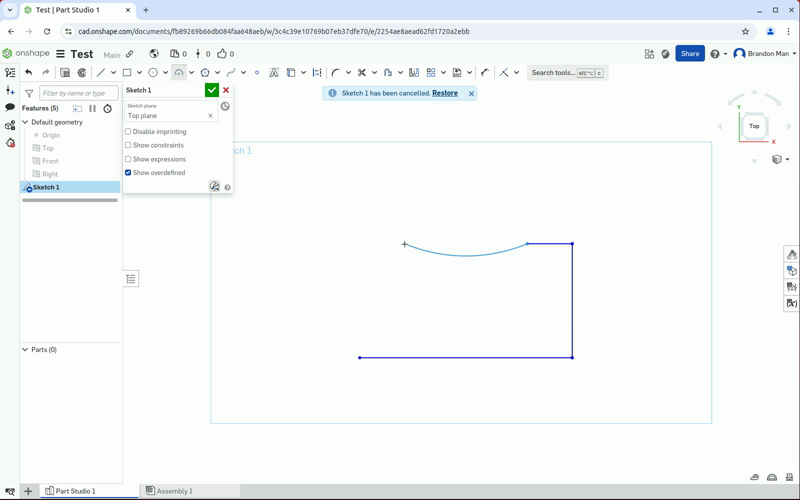
click(404, 243)
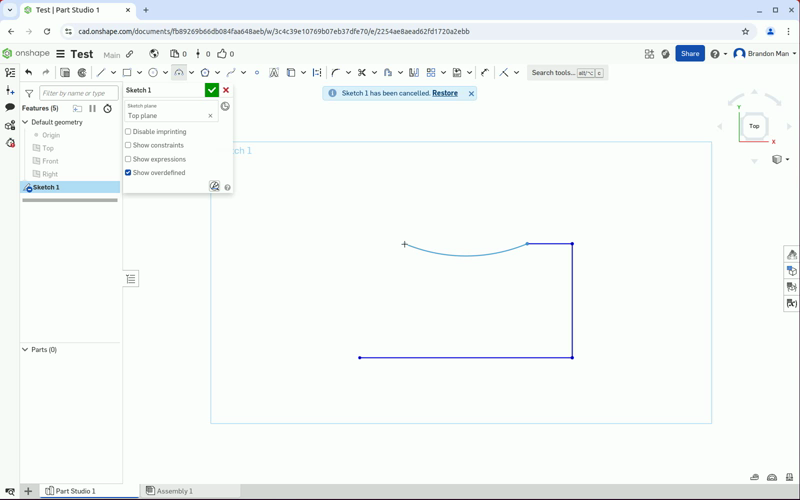
mouse_move(466, 305)
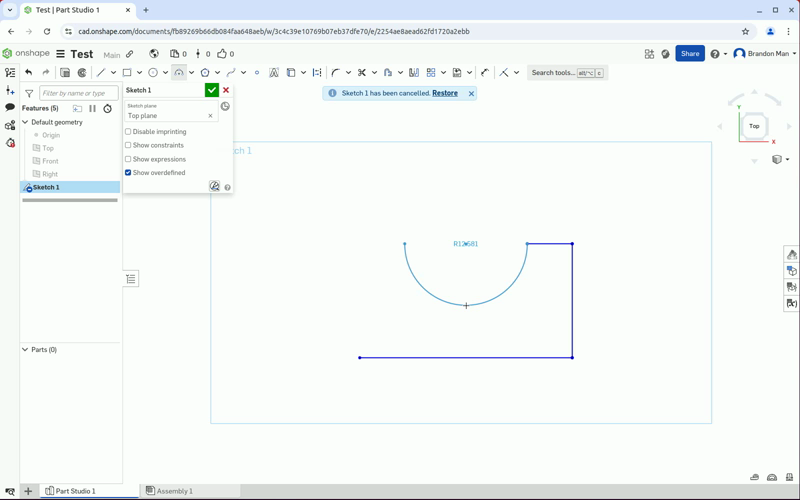
click(466, 305)
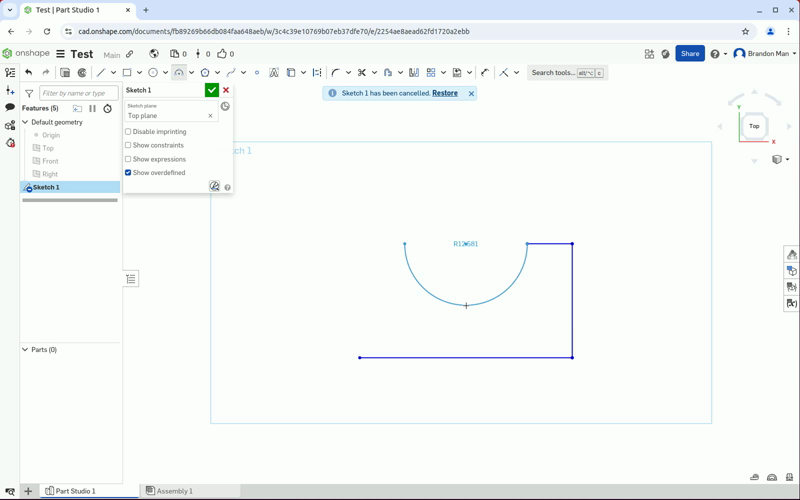
key_up(shift)
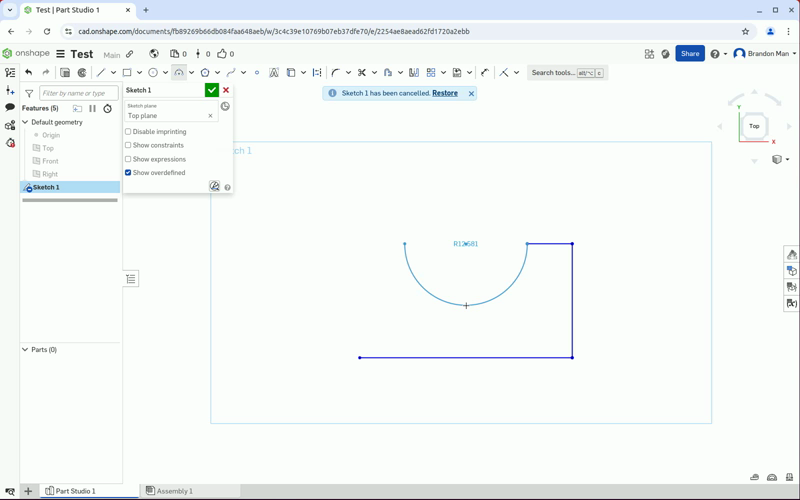
key(esc)
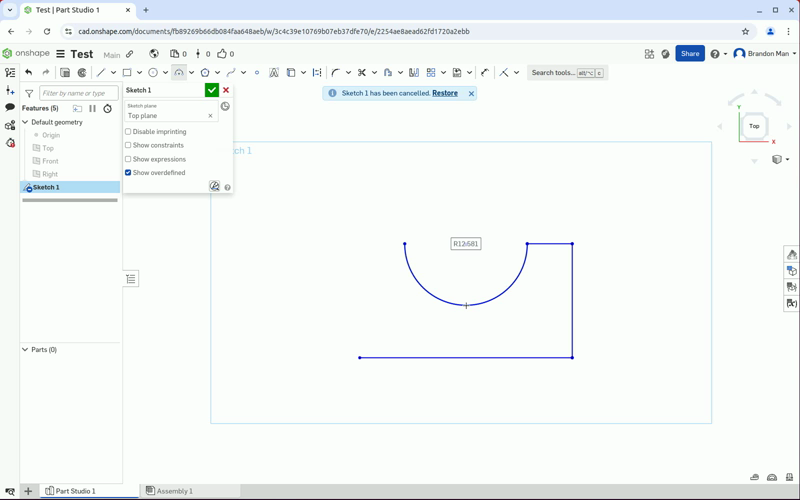
key(l)
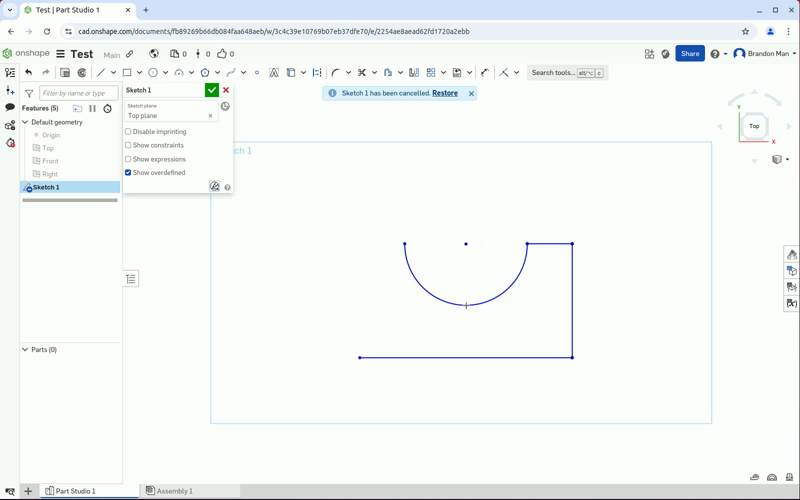
mouse_move(404, 243)
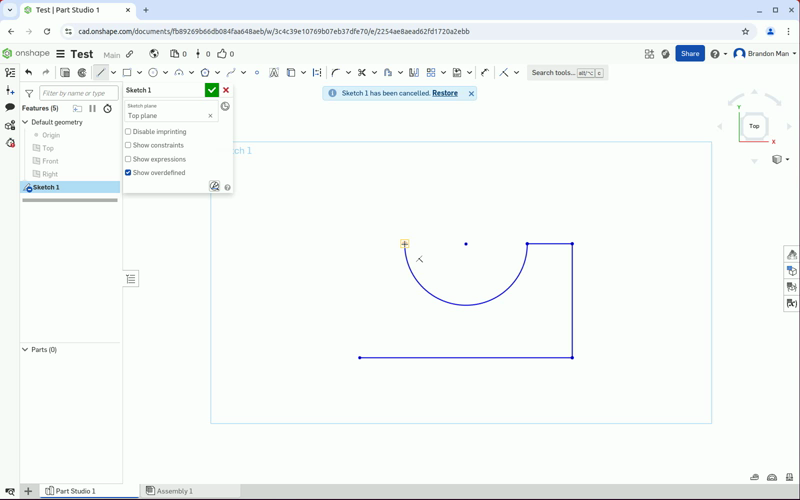
click(404, 243)
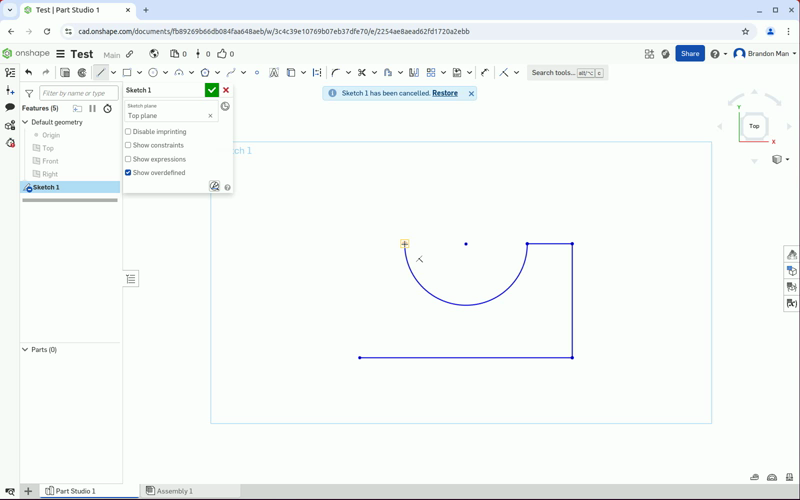
key_down(shift)
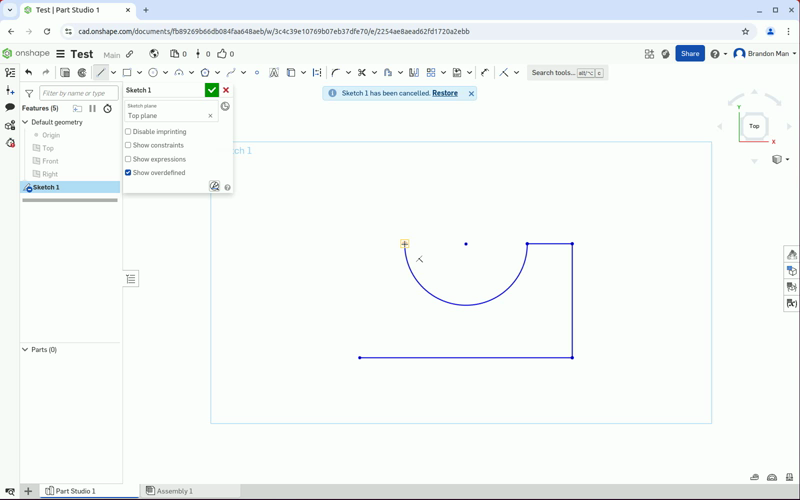
mouse_move(434, 243)
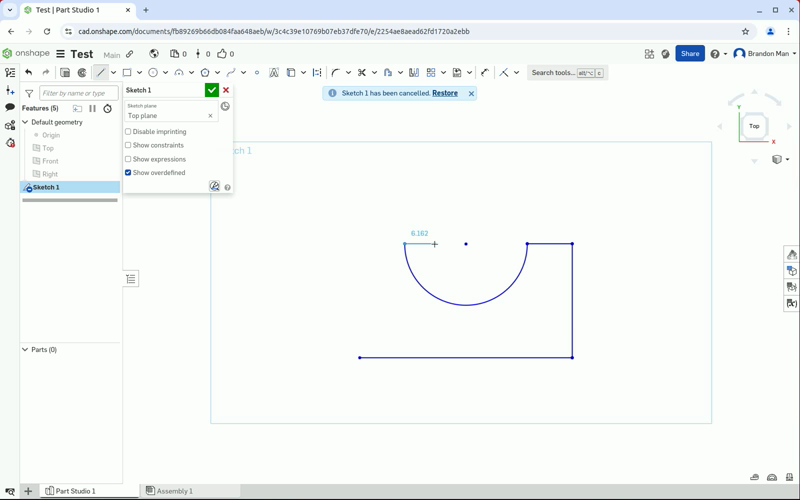
mouse_move(359, 243)
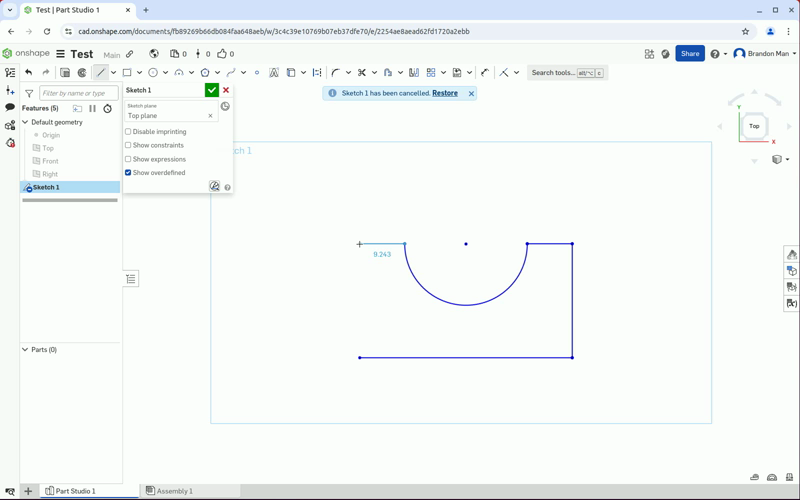
click(359, 243)
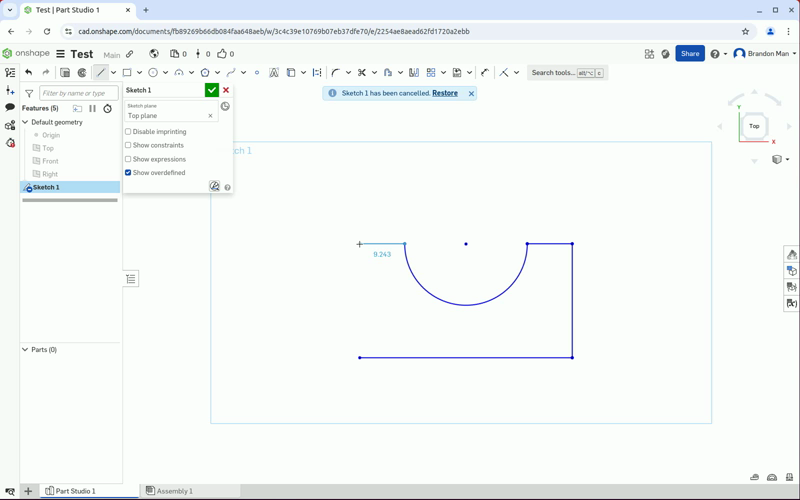
key_up(shift)
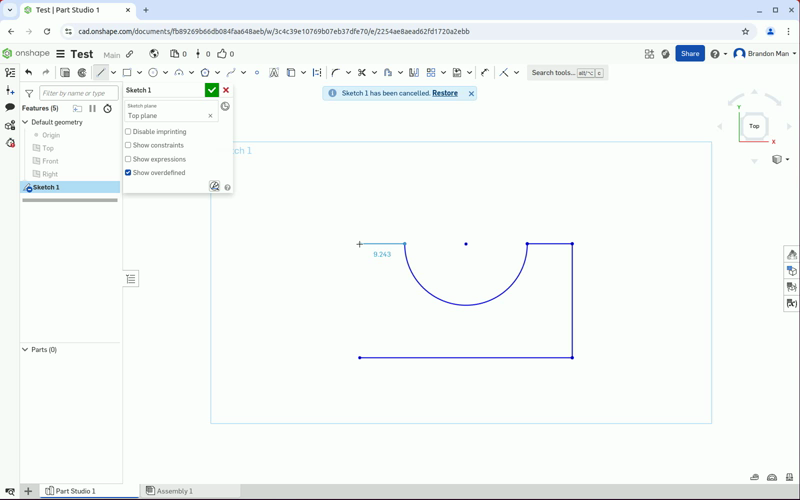
key_down(shift)
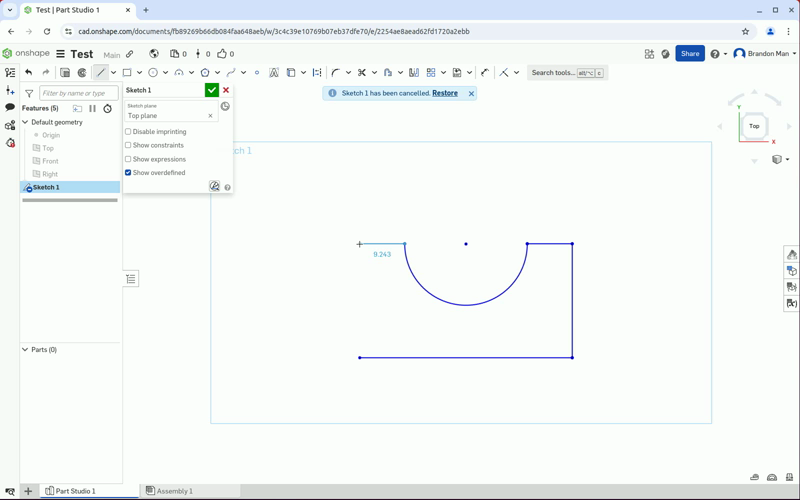
mouse_move(359, 357)
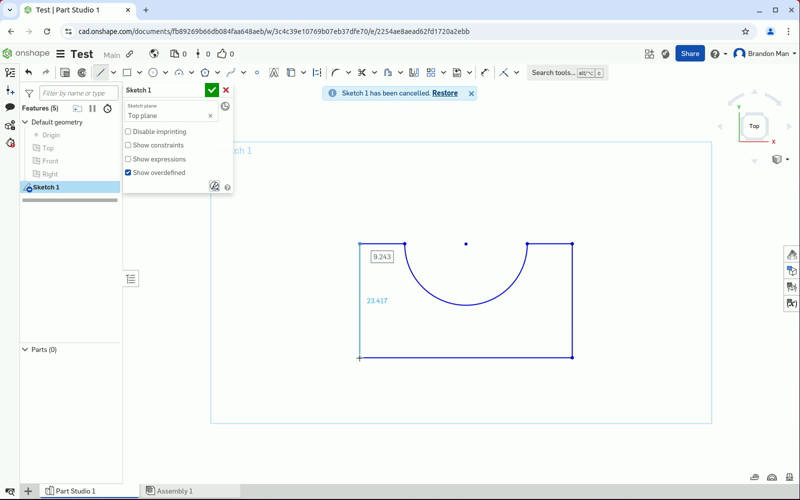
key_up(shift)
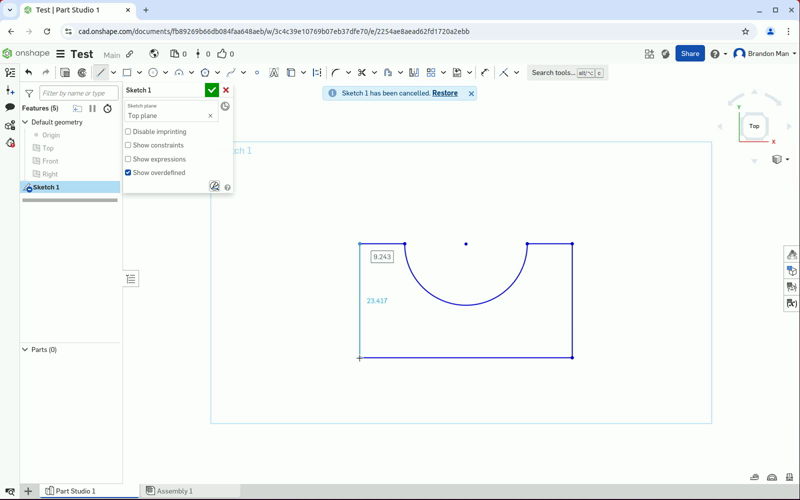
click(359, 357)
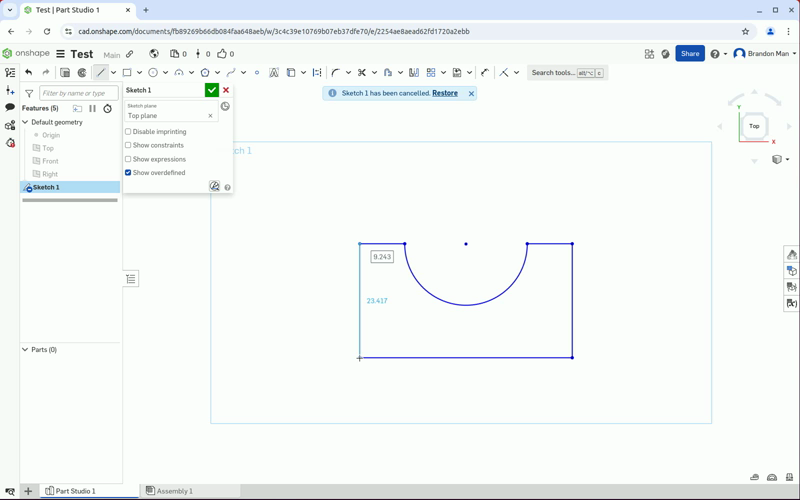
key(esc)
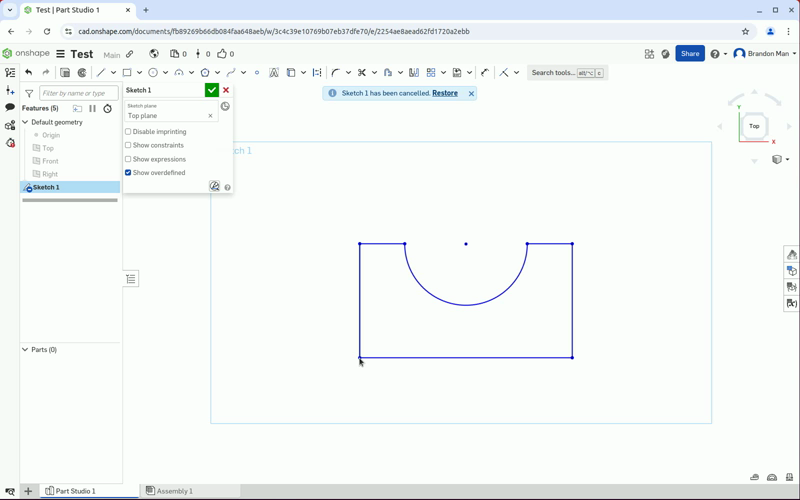
mouse_move(512, 295)
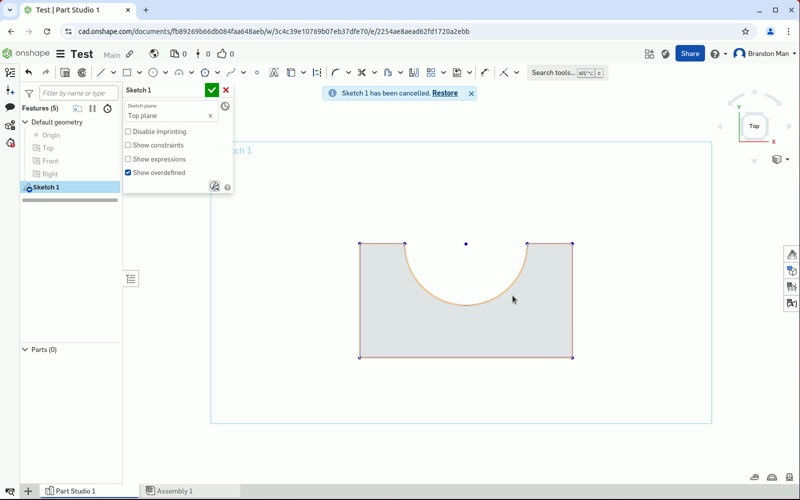
scroll(6)
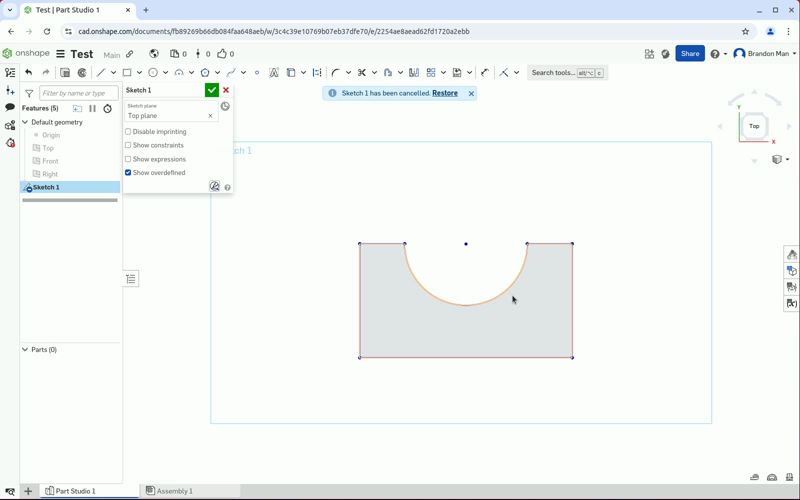
scroll(6)
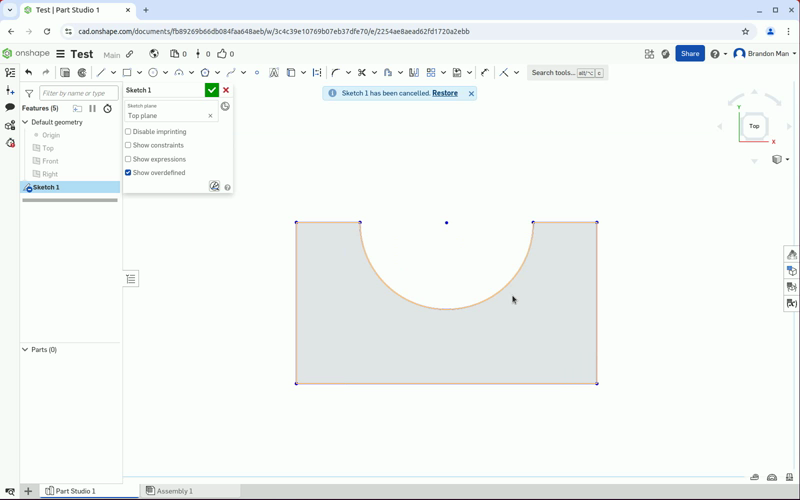
scroll(6)
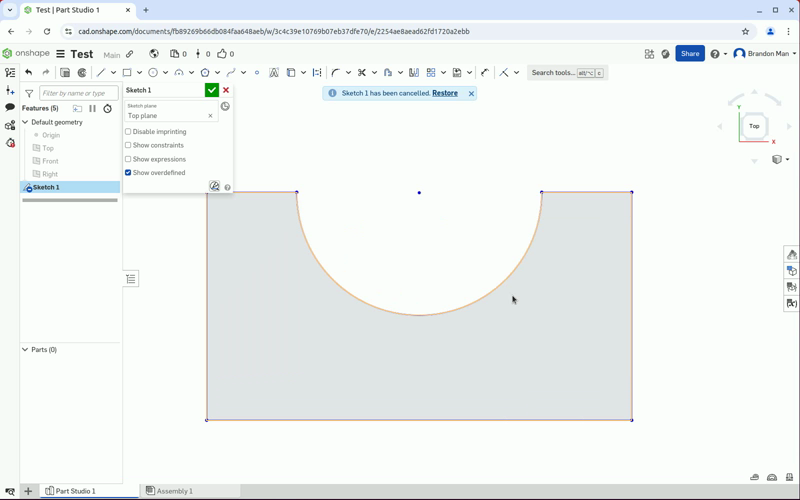
scroll(6)
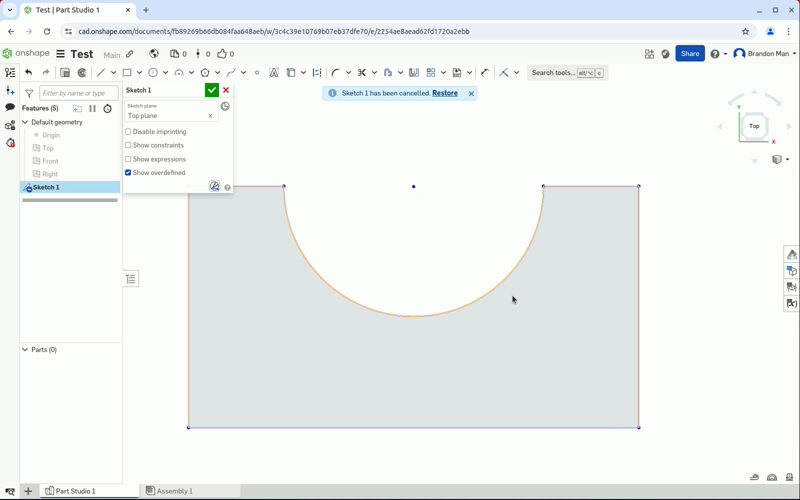
scroll(6)
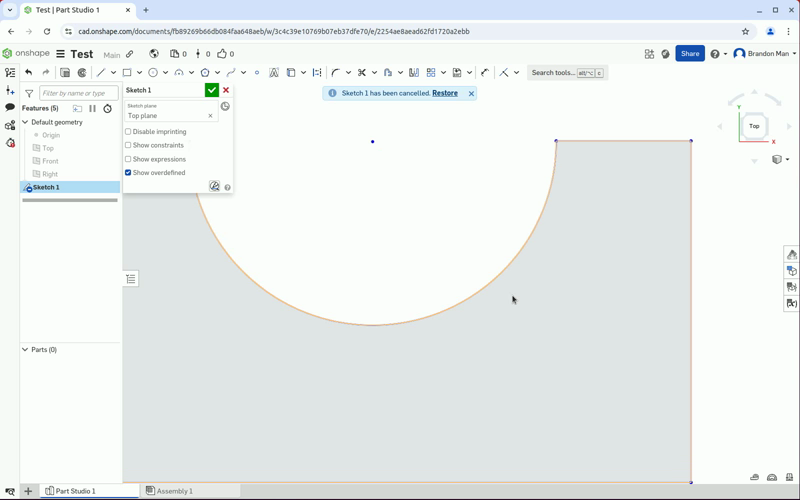
scroll(6)
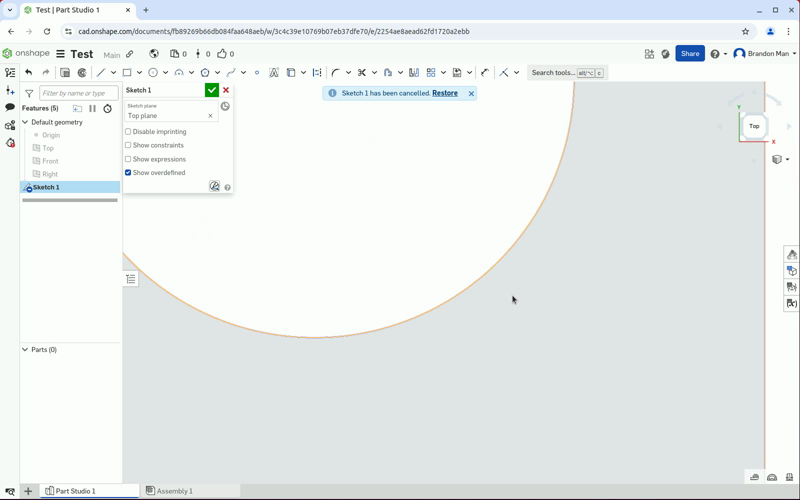
scroll(6)
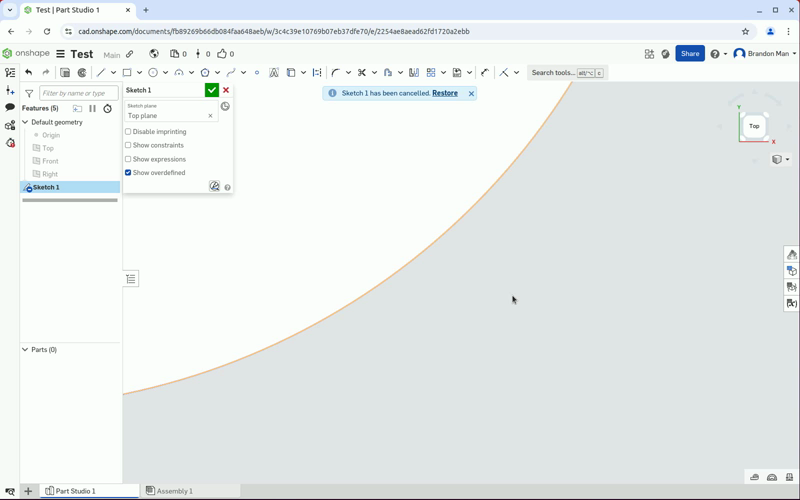
click(512, 295)
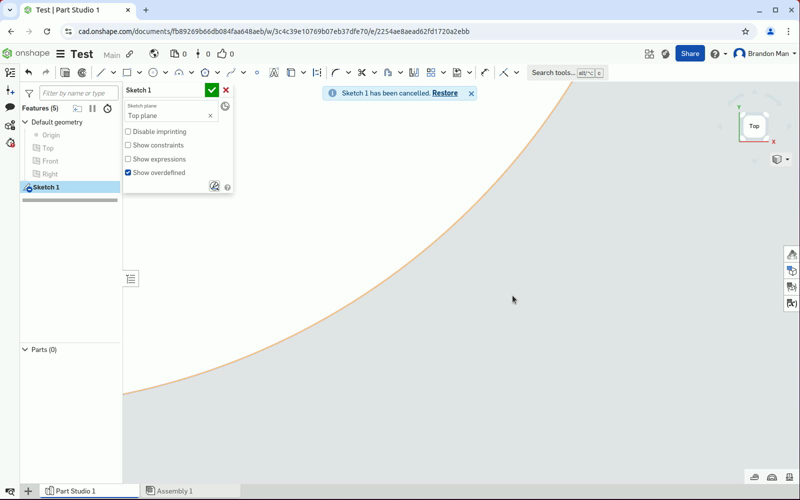
scroll(-6)
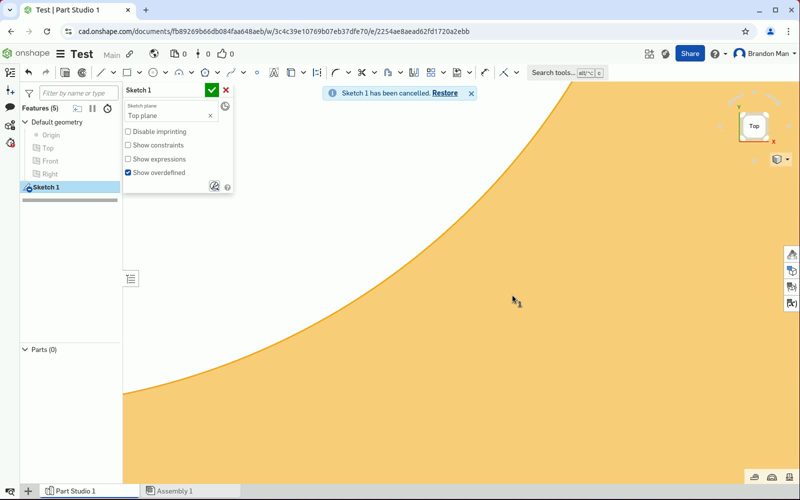
scroll(-6)
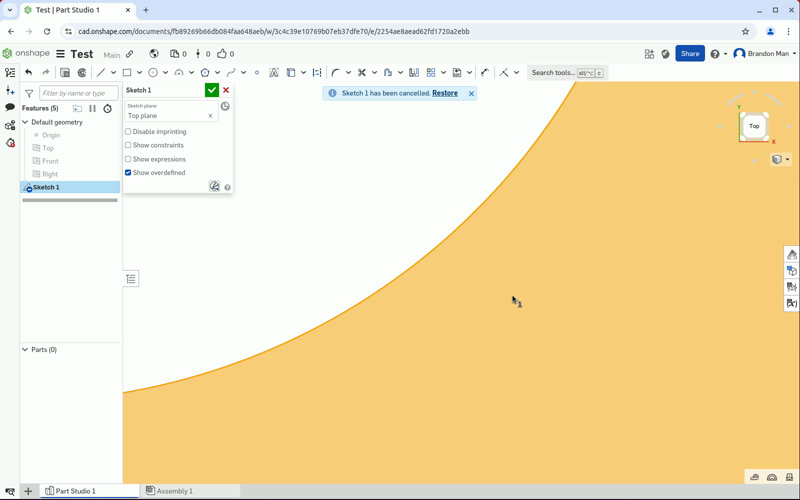
scroll(-6)
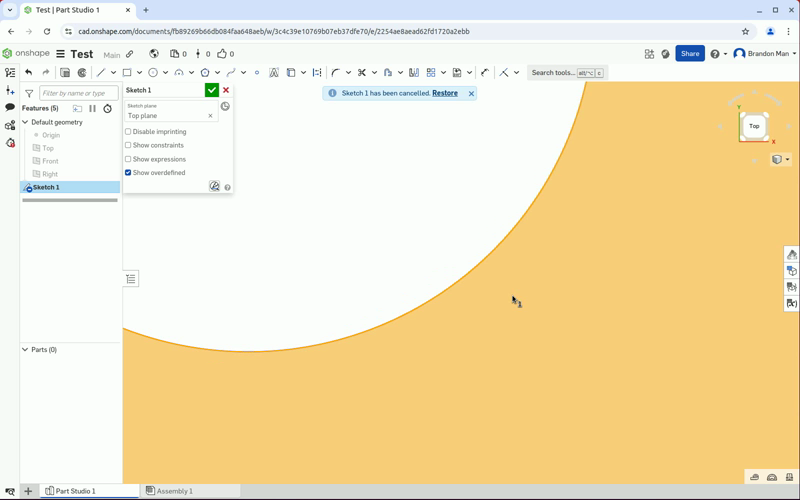
scroll(-6)
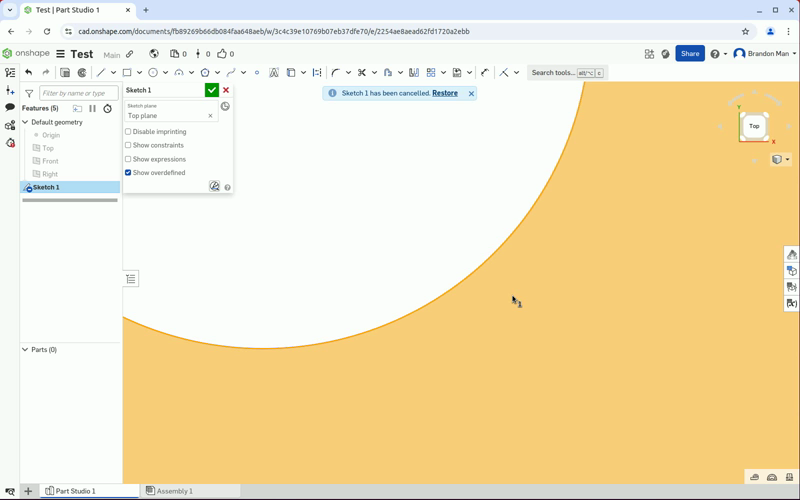
scroll(-6)
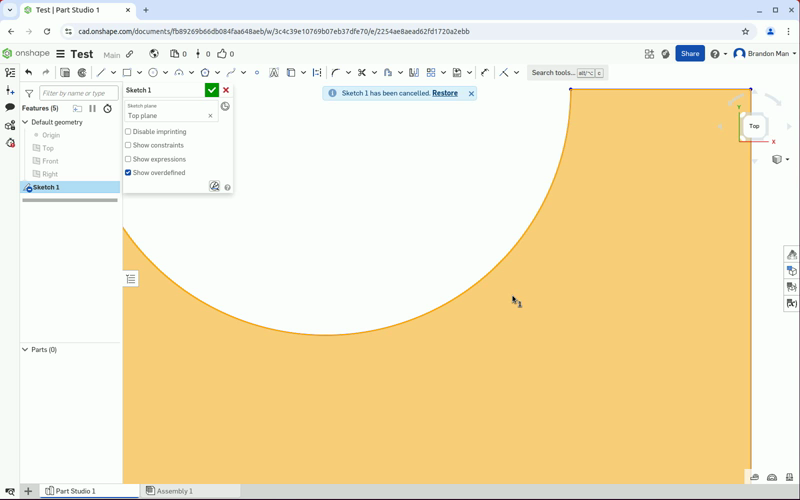
scroll(-6)
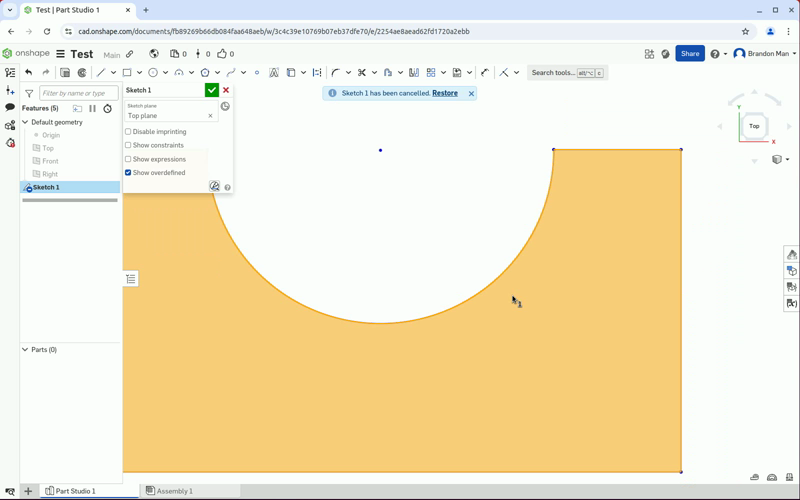
scroll(-6)
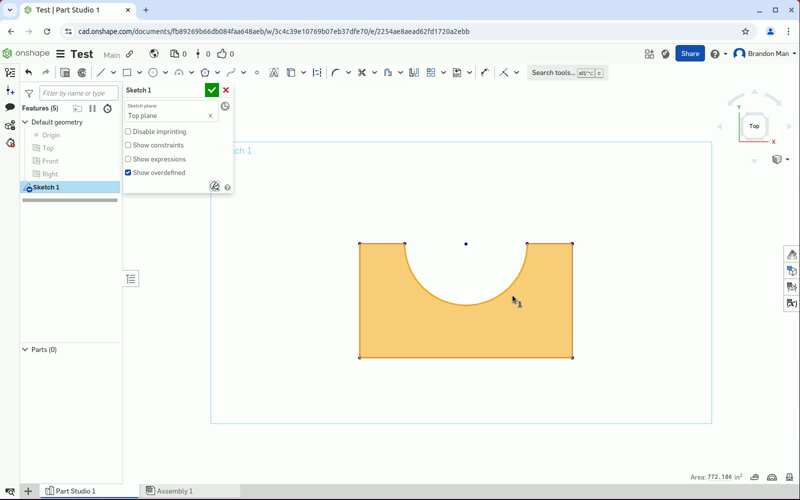
mouse_move(73, 352)
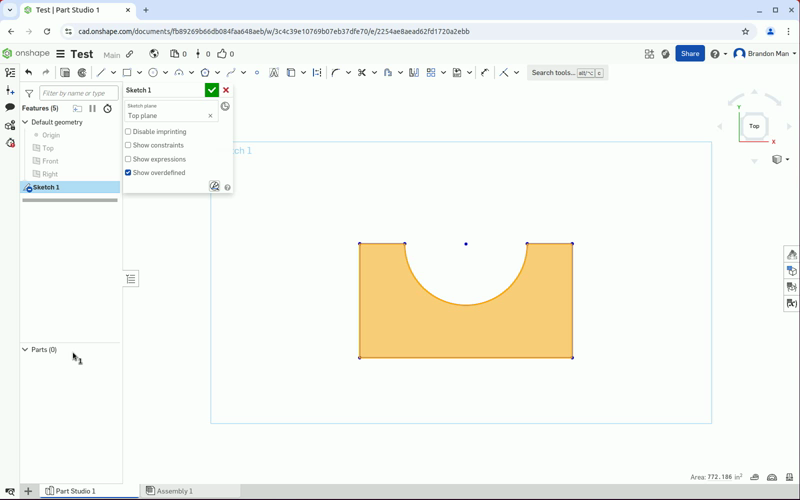
key(shift+y)
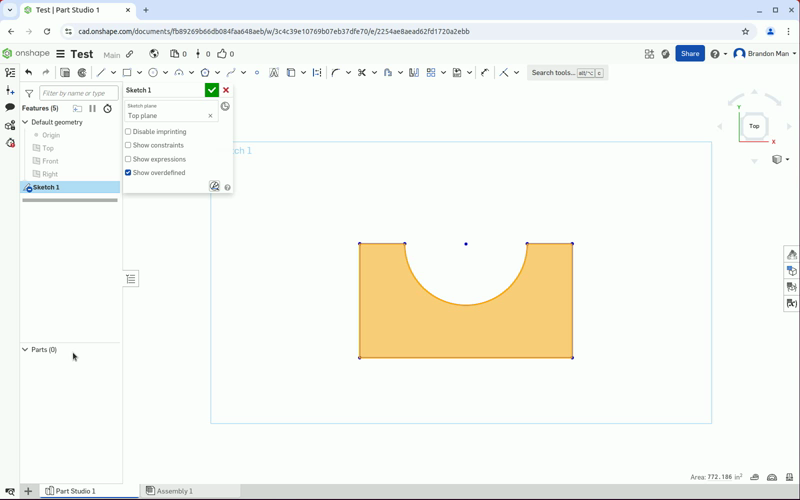
key(shift+e)
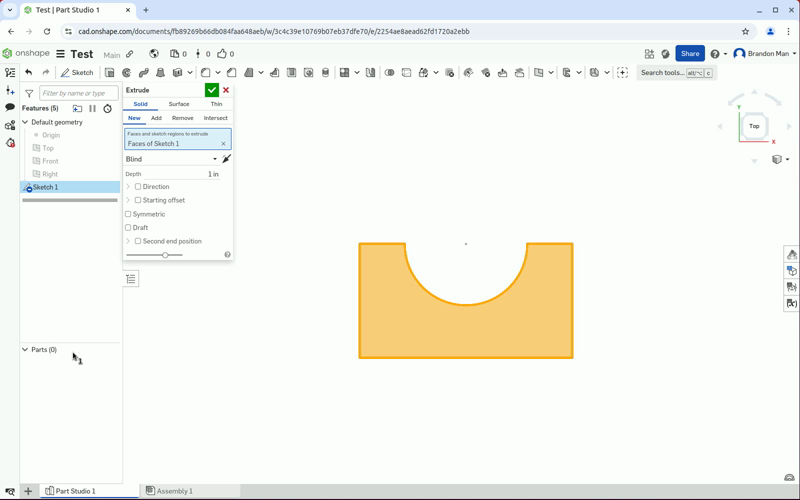
mouse_move(143, 106)
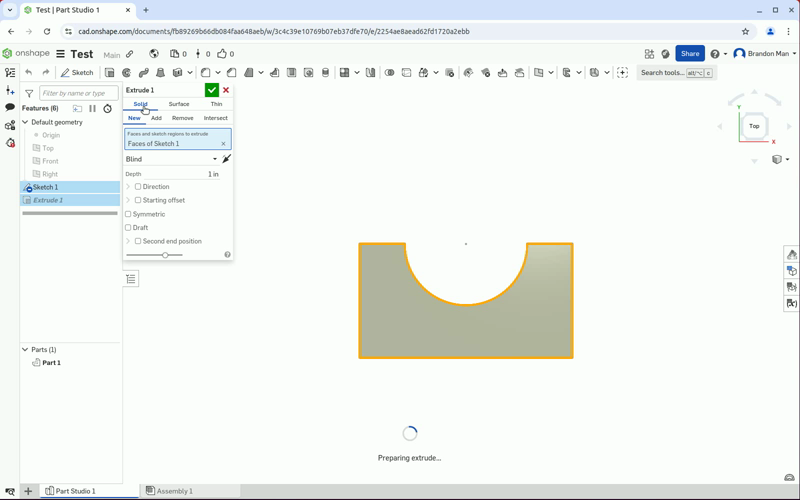
click(143, 106)
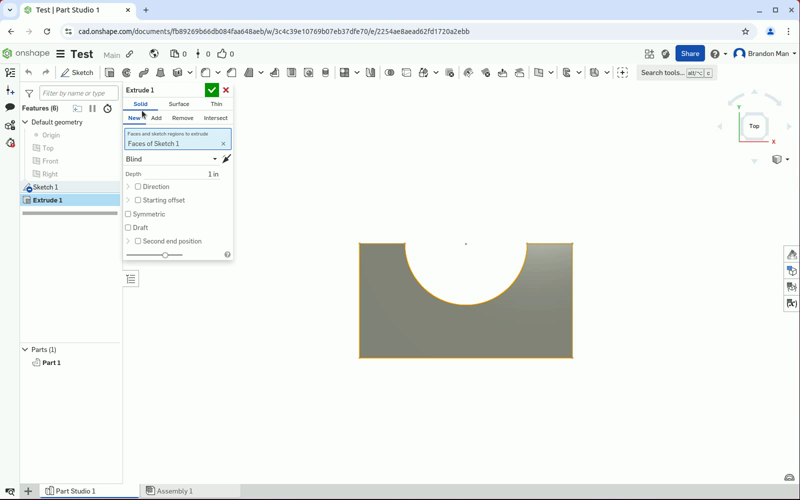
mouse_move(137, 120)
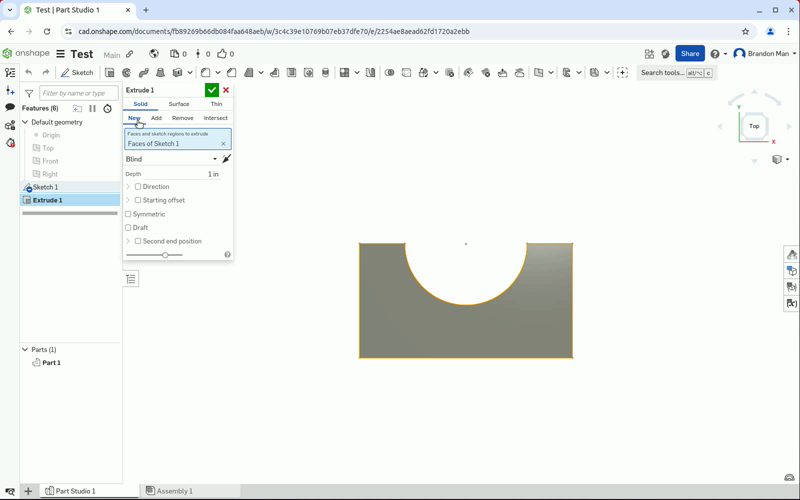
click(137, 120)
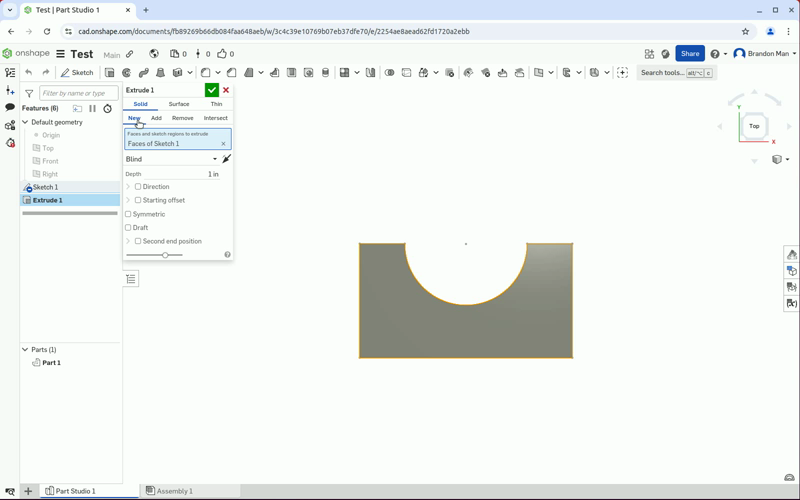
key(tab, 4)
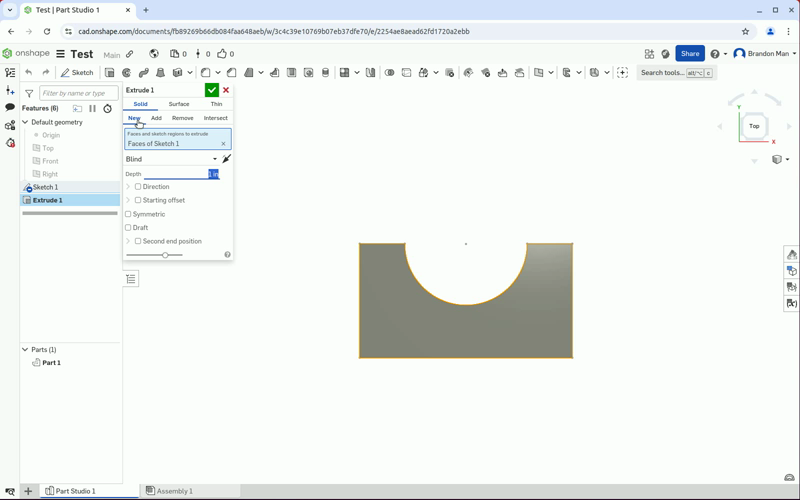
text(-8.666)
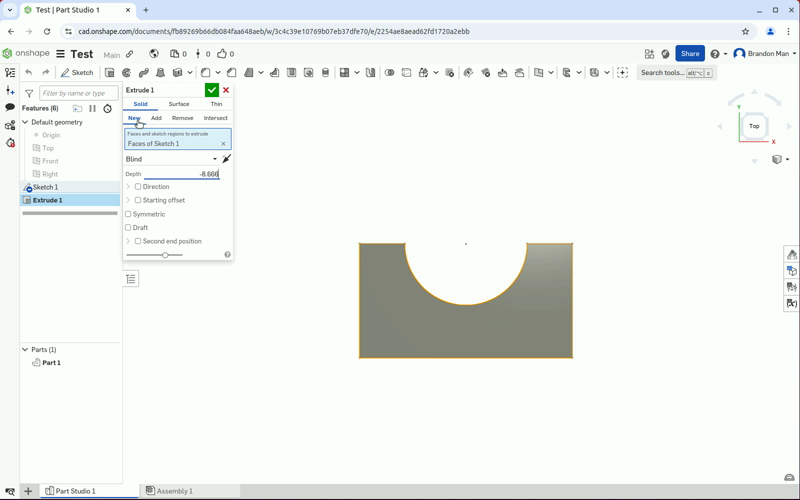
key(enter)
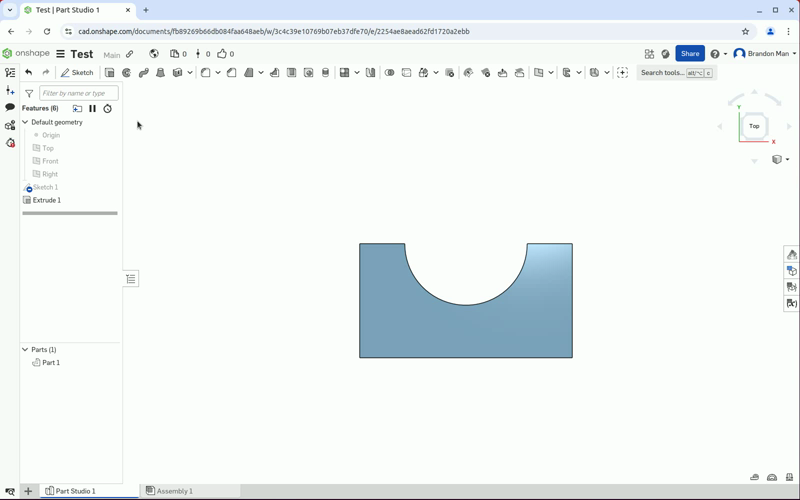
key(shift+h)
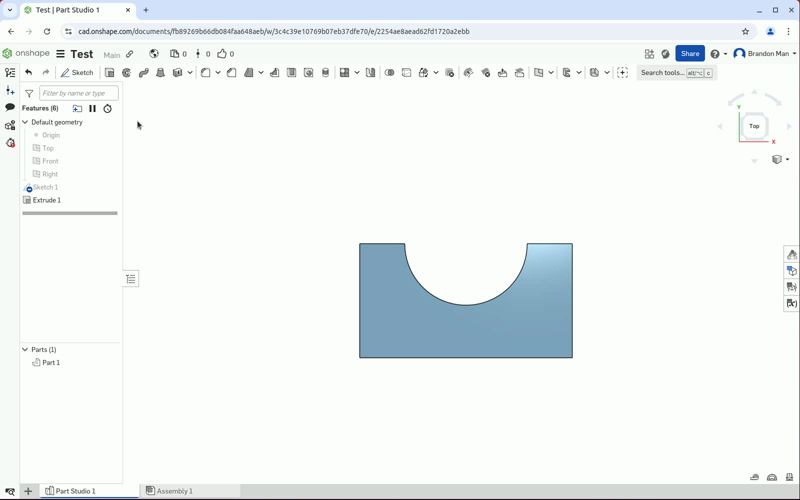
key(shift+h)
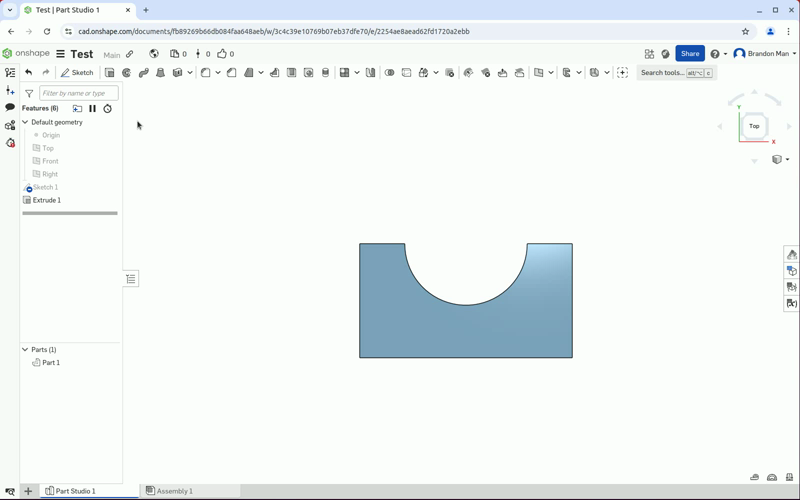
mouse_move(73, 189)
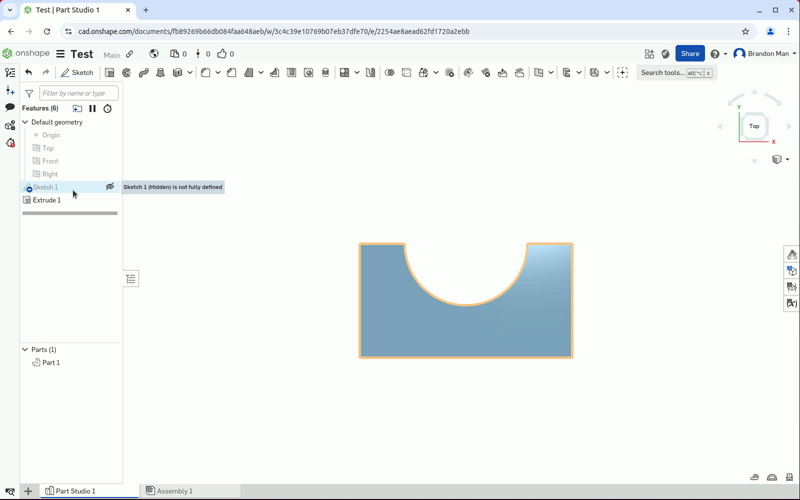
click(73, 189)
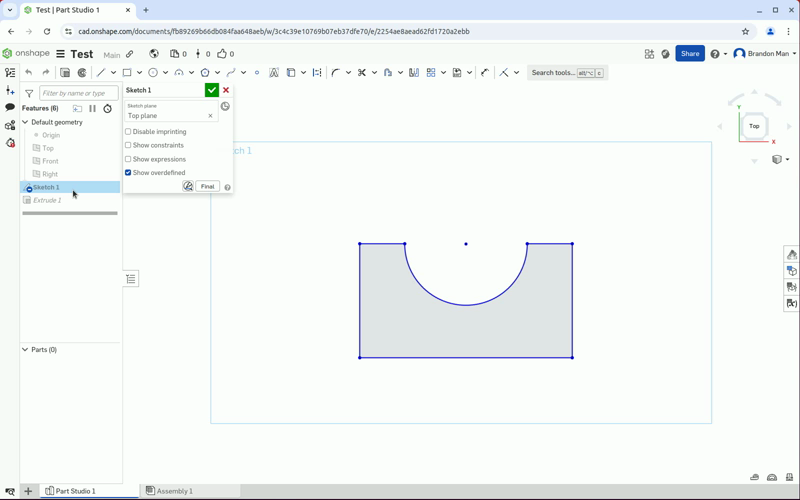
mouse_move(229, 92)
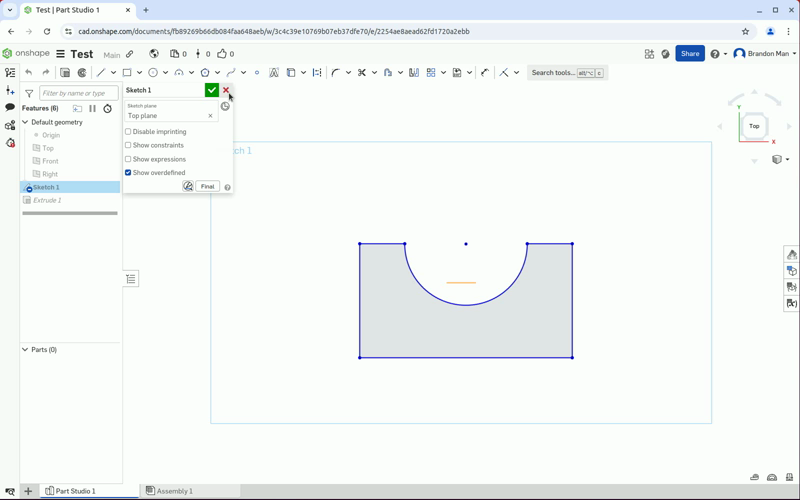
click(229, 92)
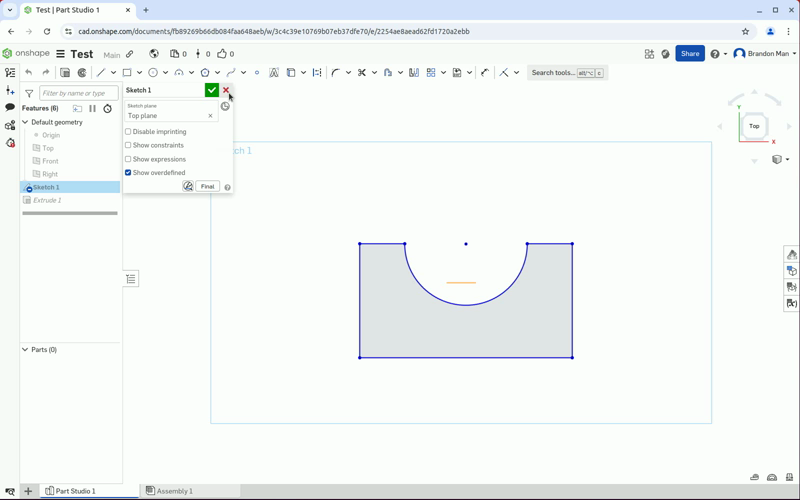
key(shift+s)
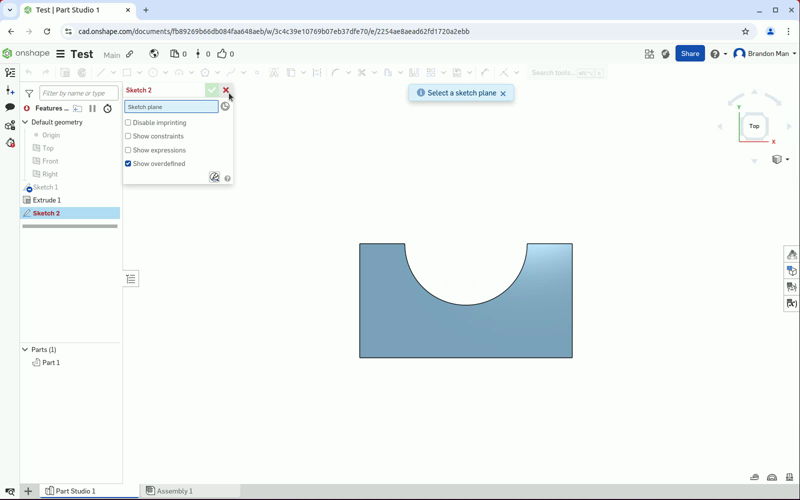
mouse_move(73, 150)
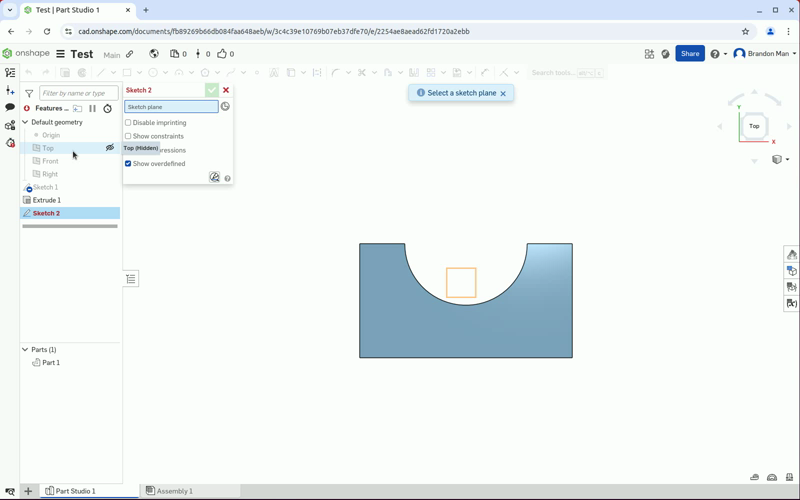
click(73, 150)
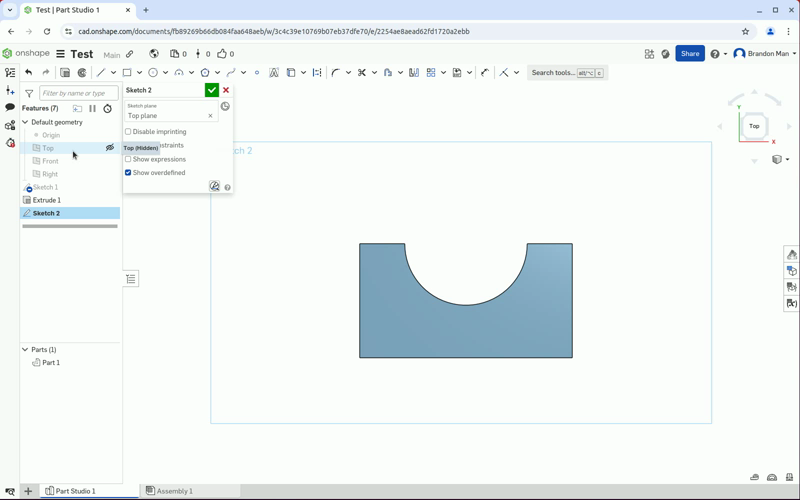
mouse_move(73, 352)
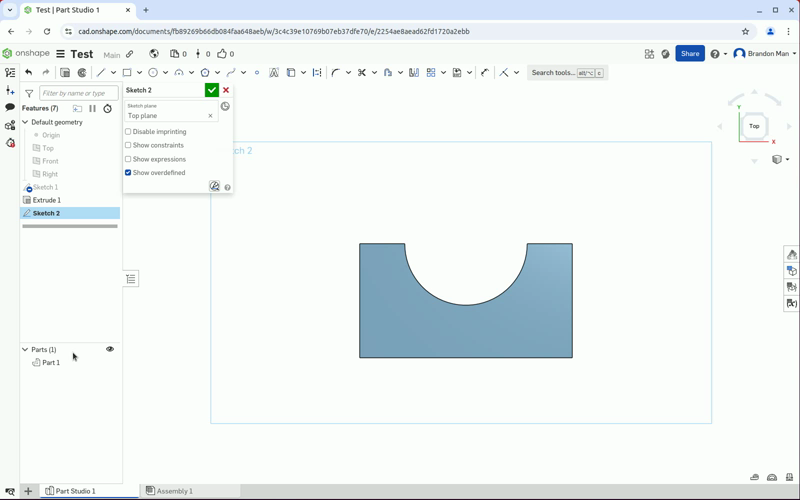
key(y)
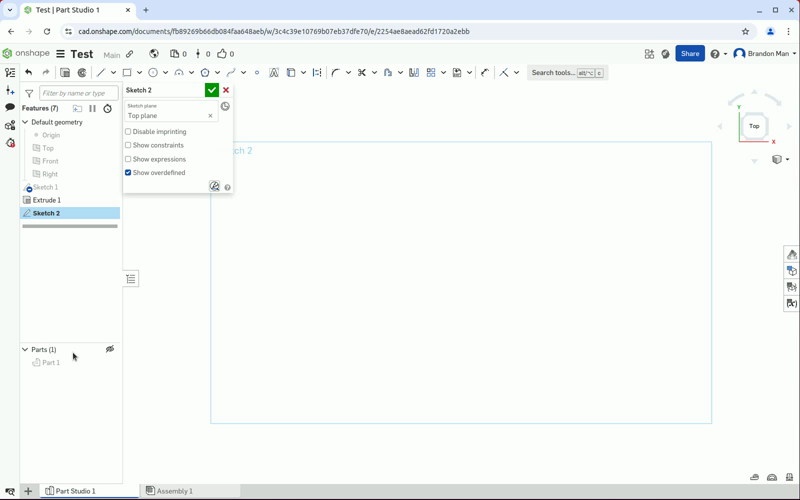
key(a)
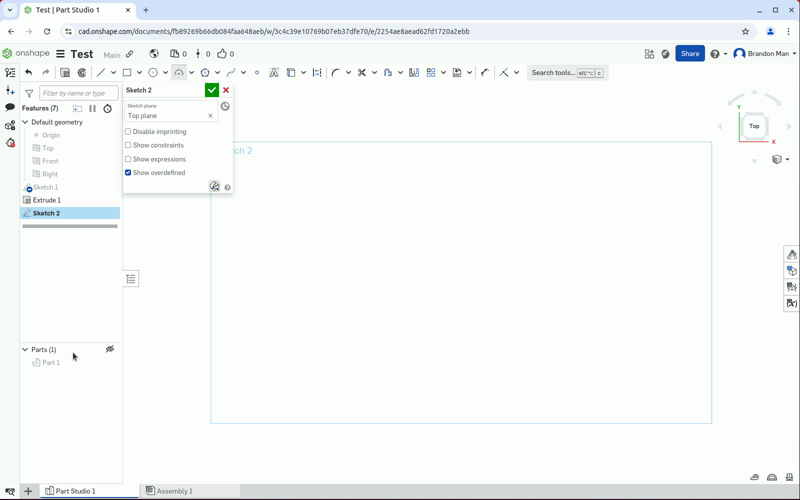
key_down(shift)
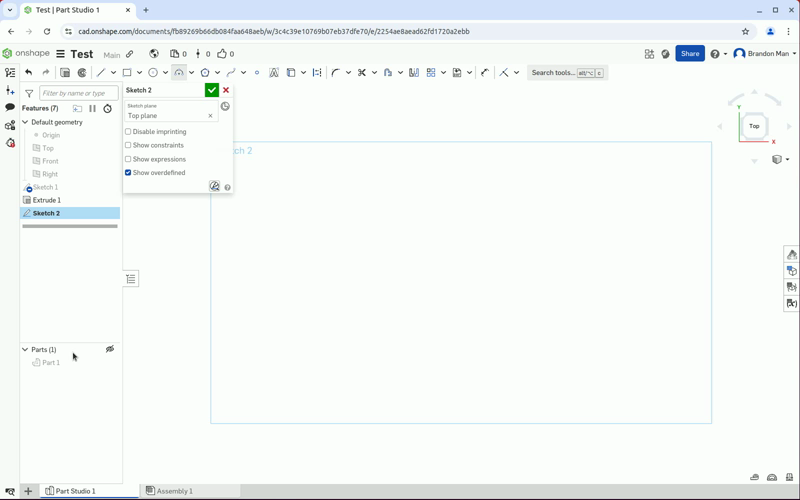
mouse_move(404, 244)
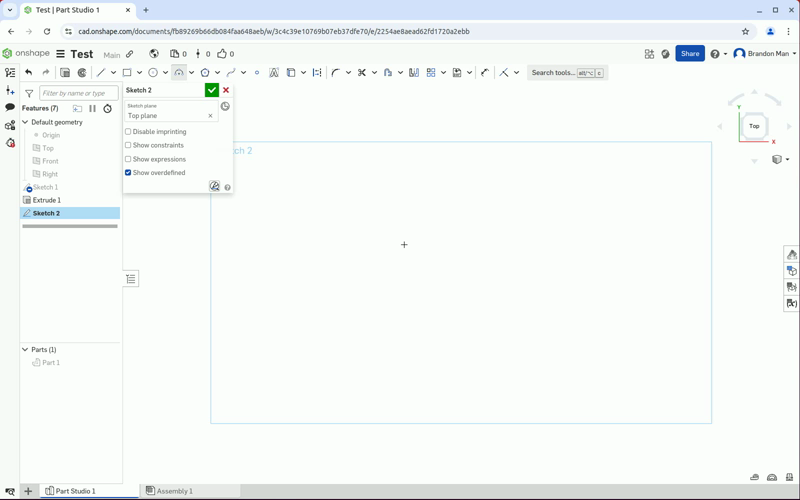
click(404, 244)
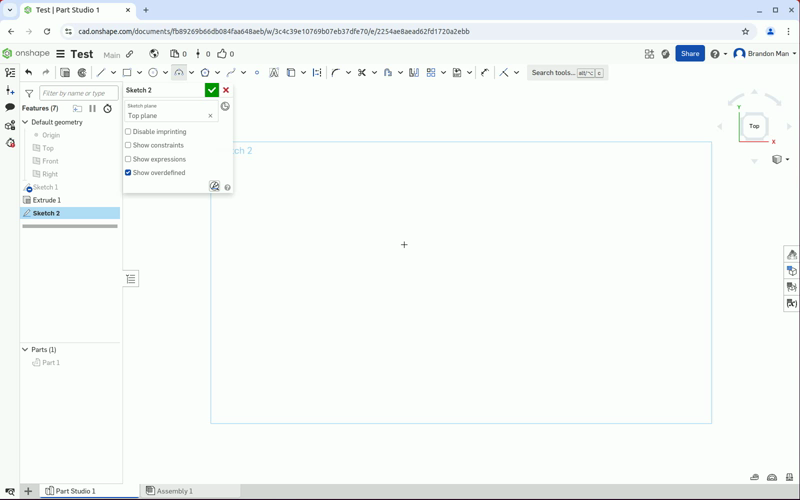
key_up(shift)
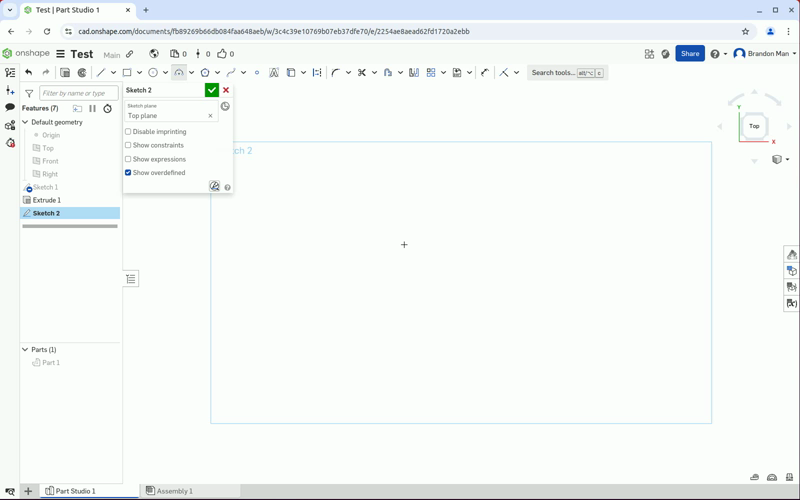
key_down(shift)
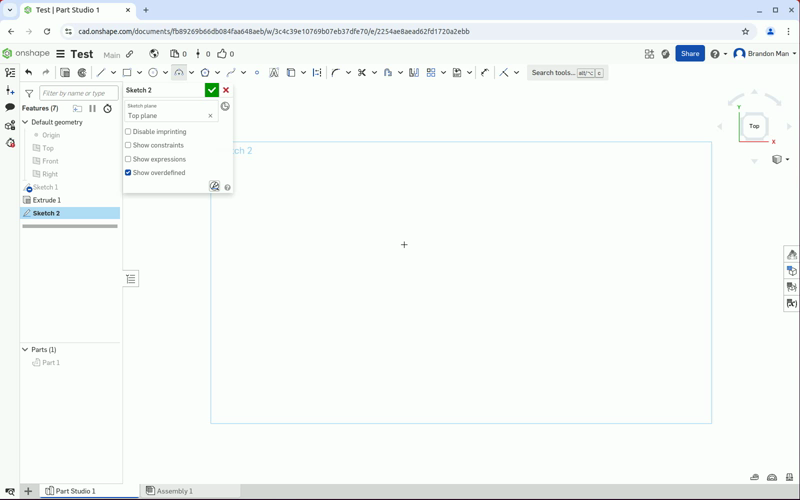
mouse_move(529, 244)
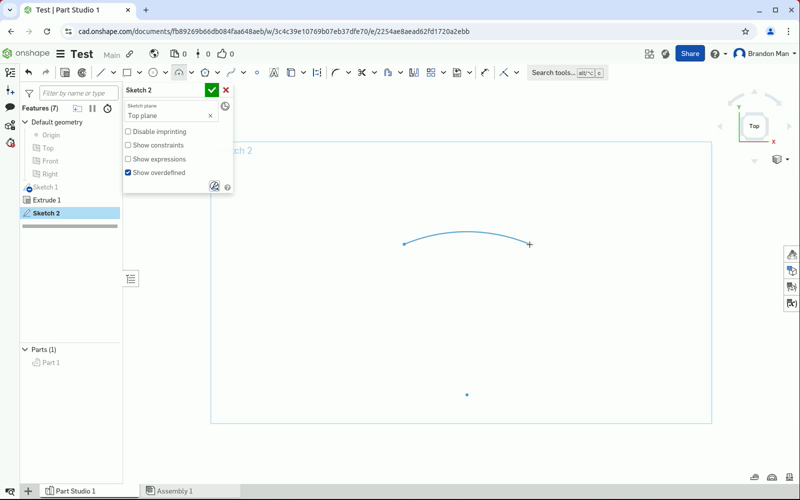
click(529, 244)
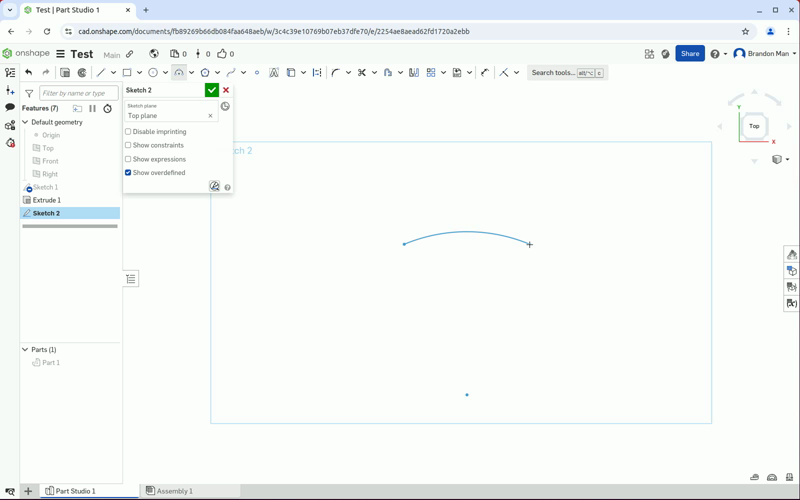
mouse_move(467, 306)
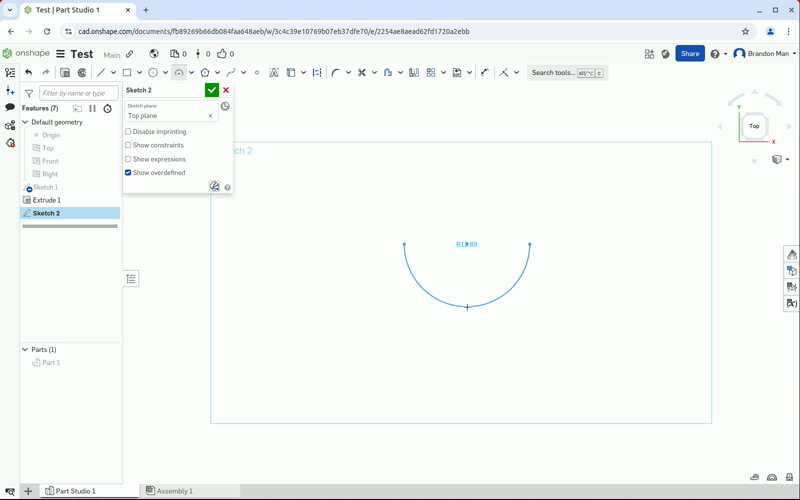
click(467, 306)
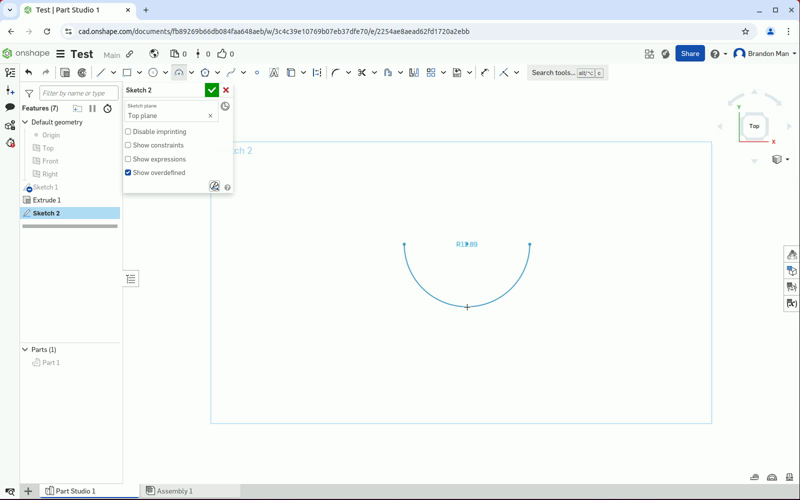
key_up(shift)
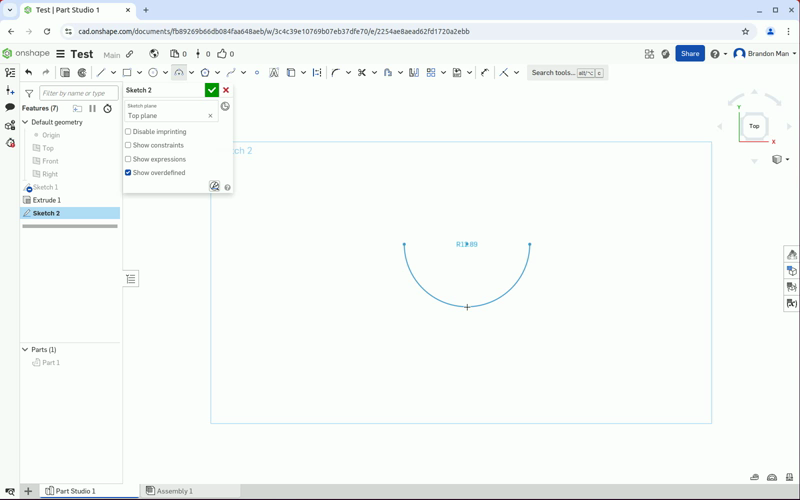
key(esc)
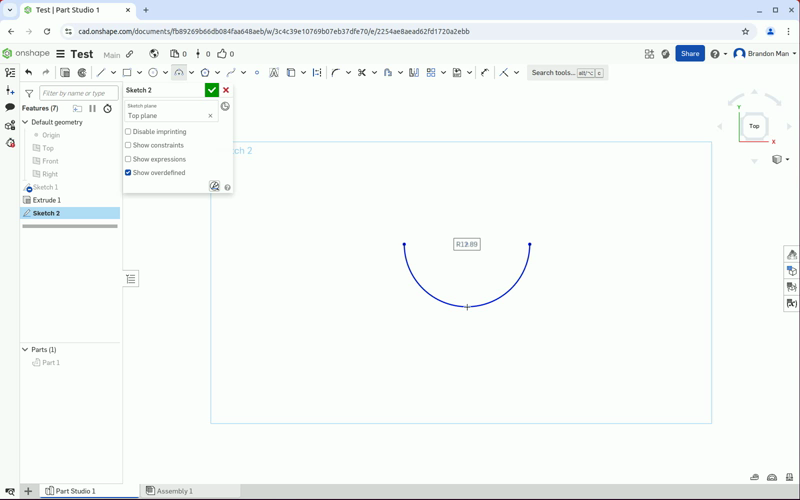
key(l)
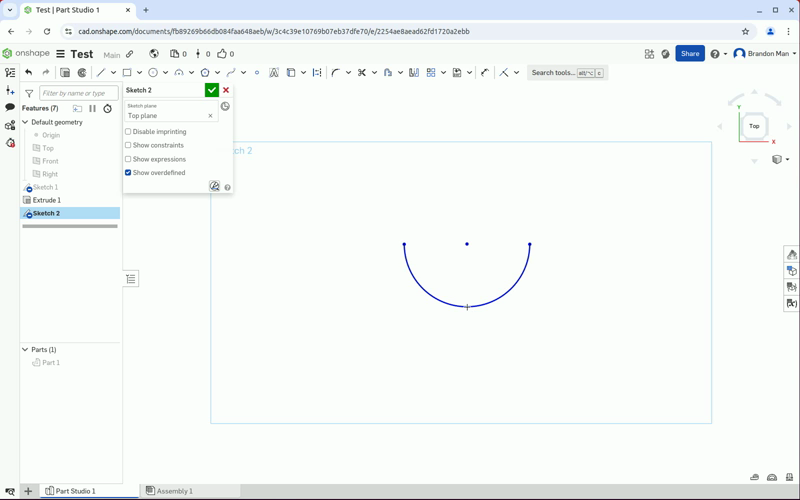
mouse_move(529, 244)
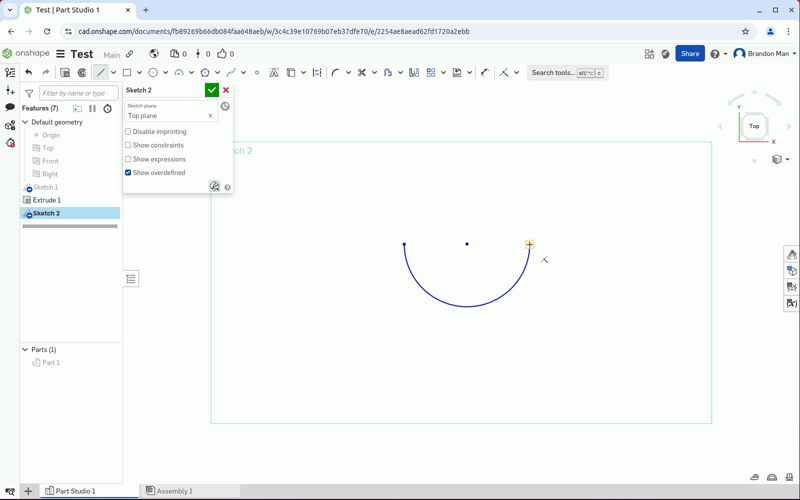
click(529, 244)
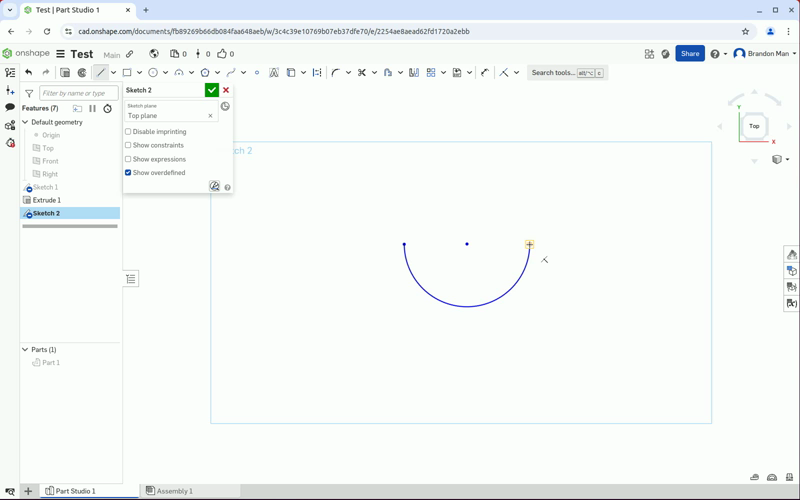
key_down(shift)
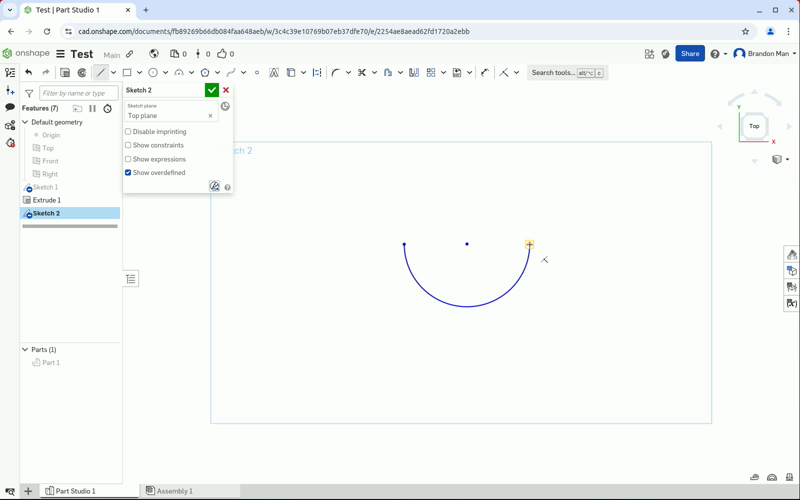
mouse_move(404, 244)
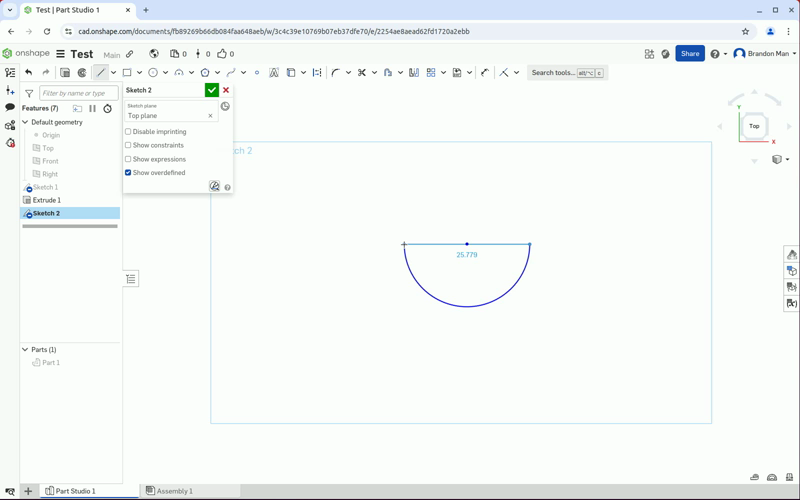
key_up(shift)
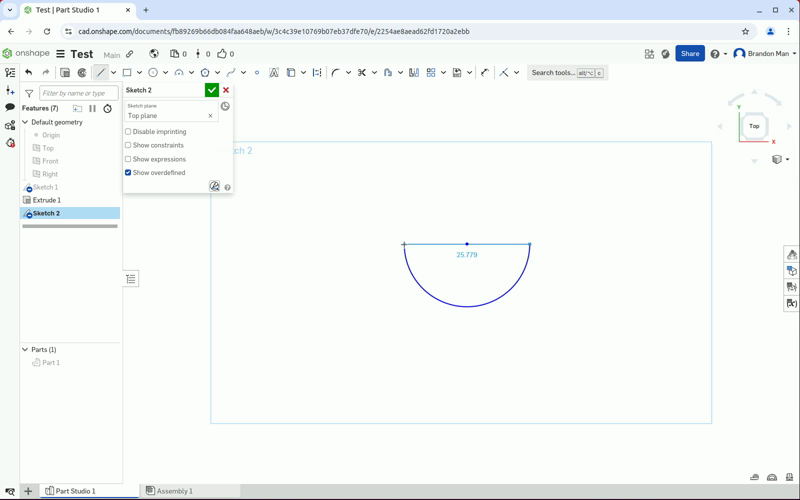
click(404, 244)
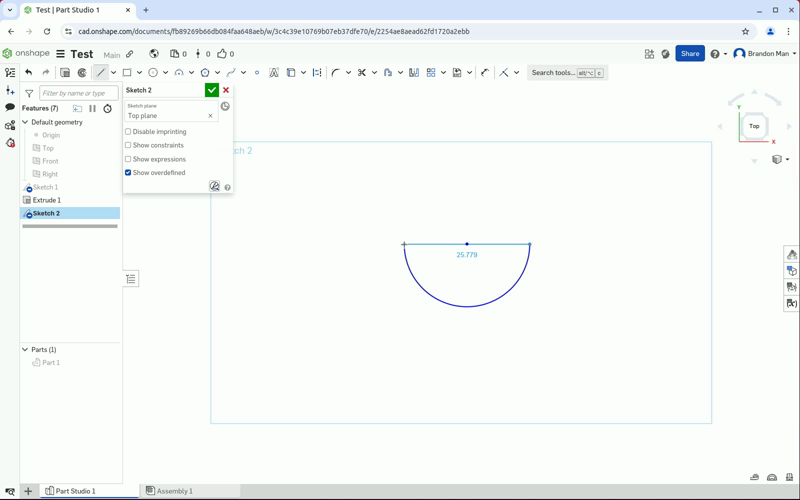
key(esc)
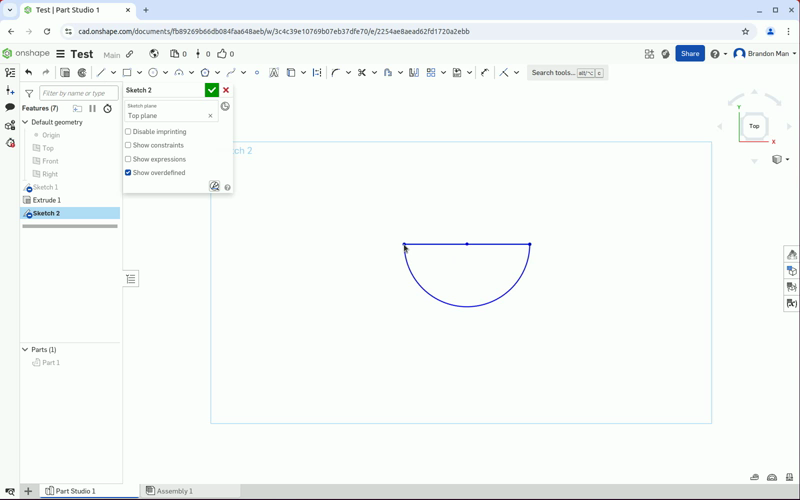
mouse_move(476, 299)
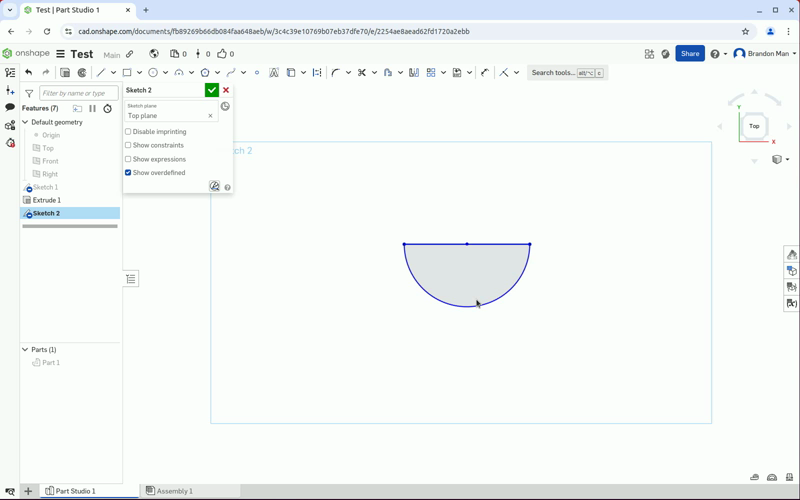
scroll(6)
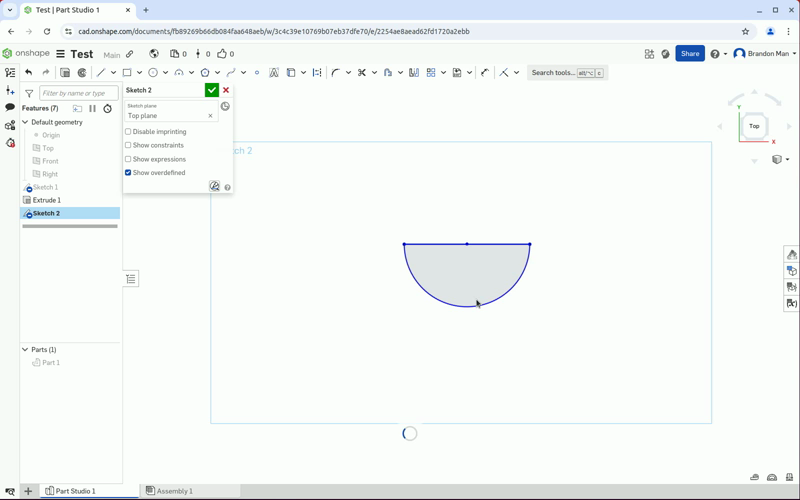
scroll(6)
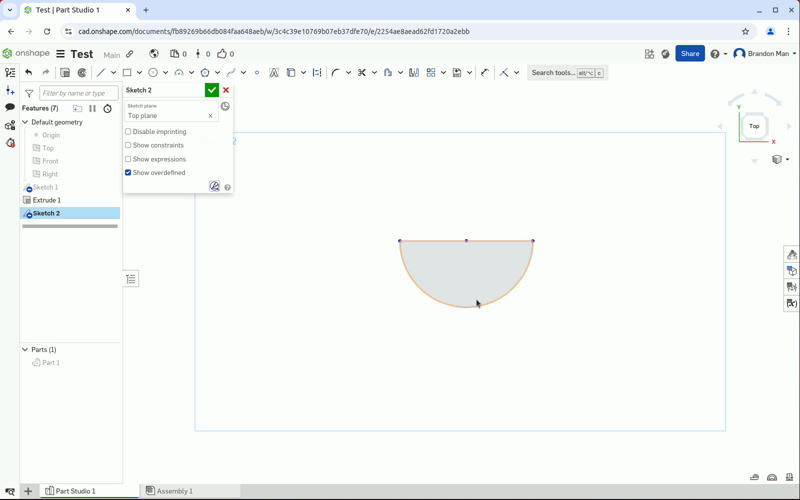
scroll(6)
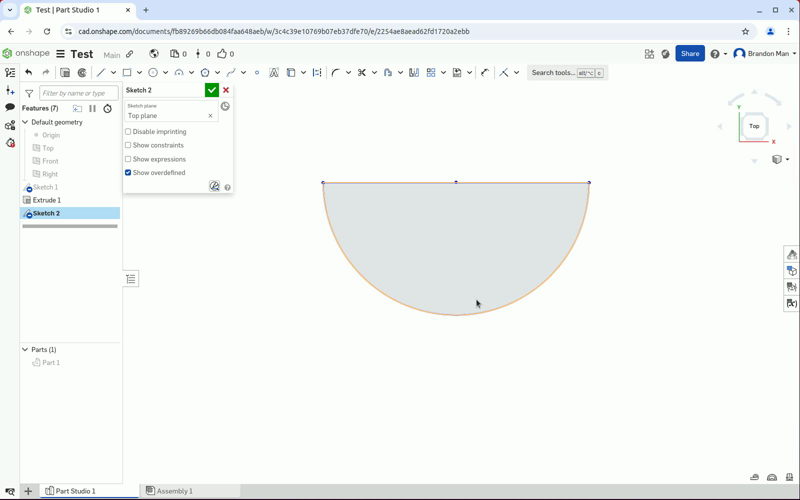
scroll(6)
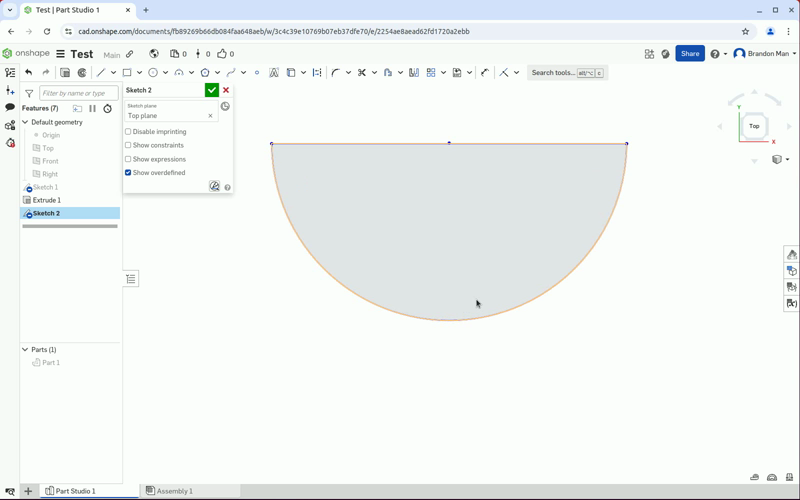
scroll(6)
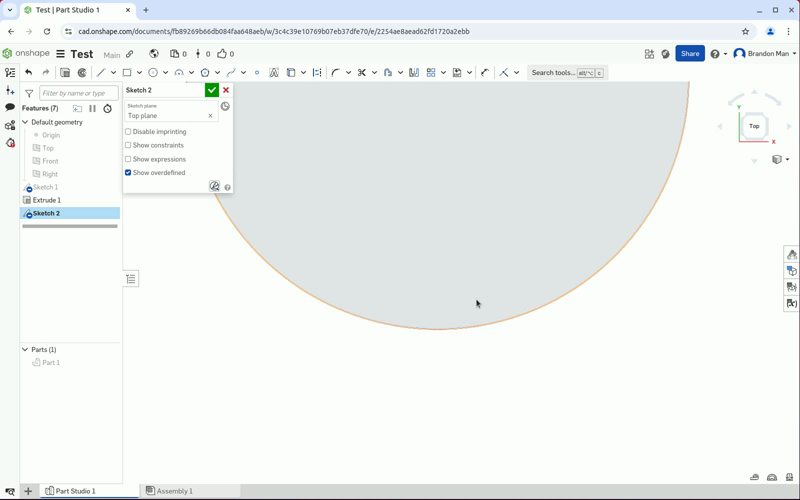
scroll(6)
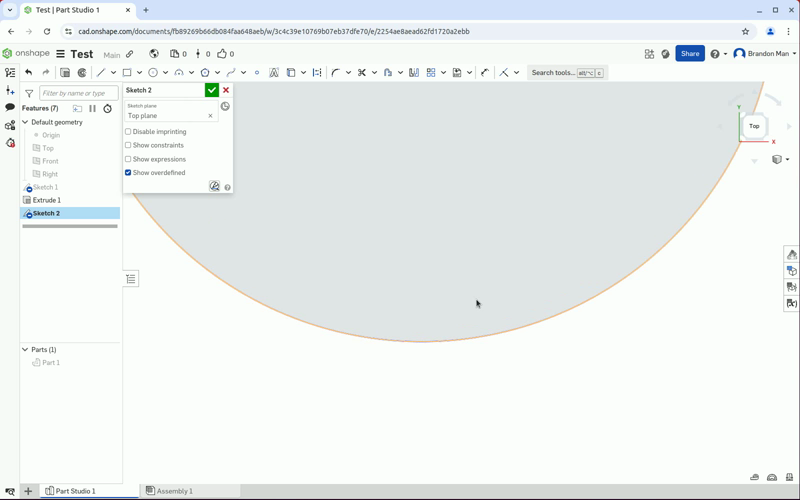
scroll(6)
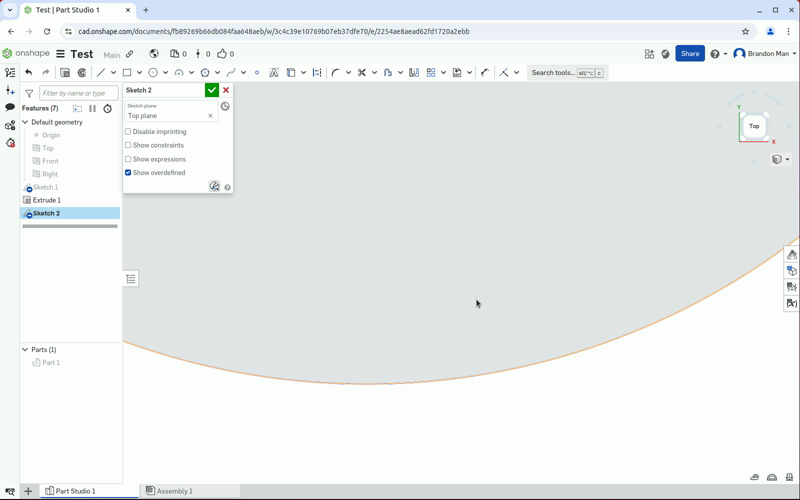
click(476, 299)
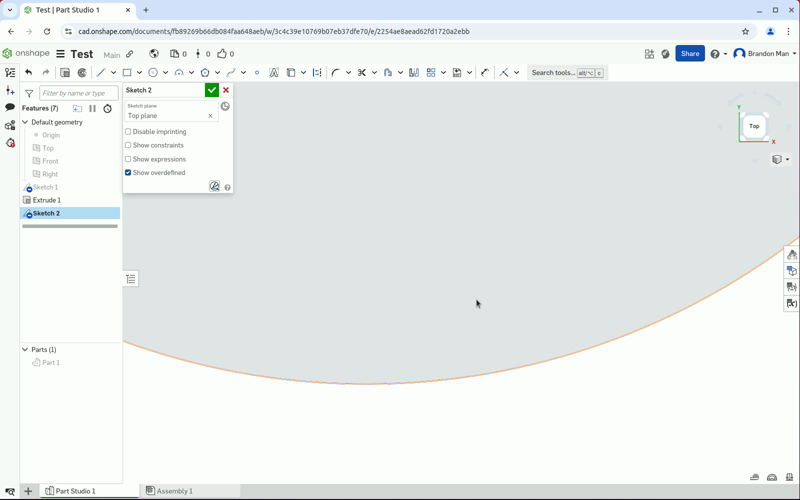
scroll(-6)
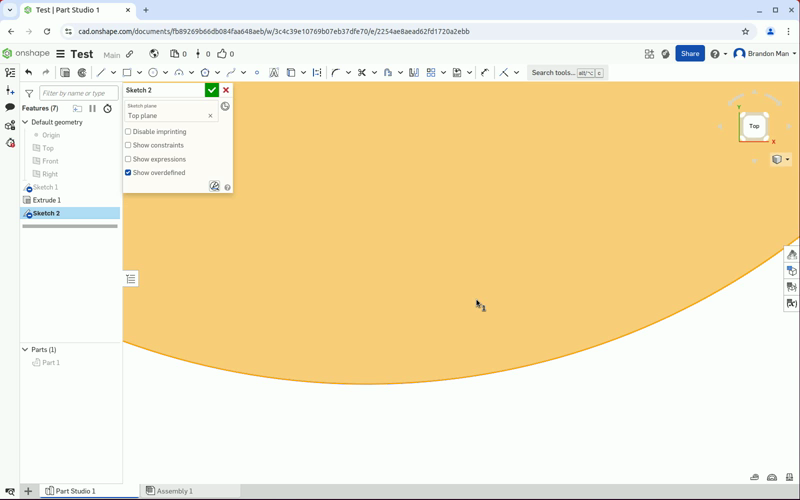
scroll(-6)
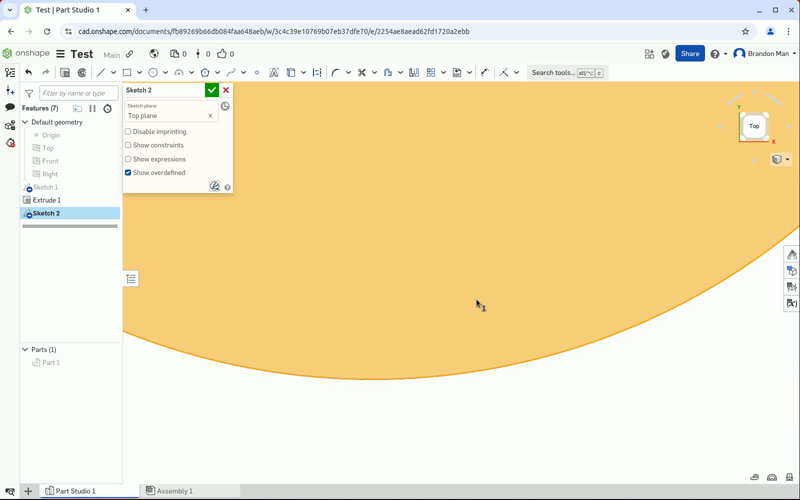
scroll(-6)
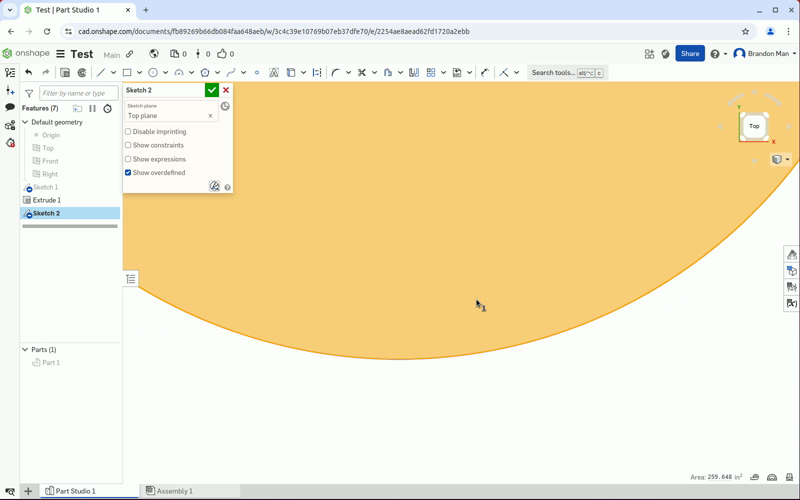
scroll(-6)
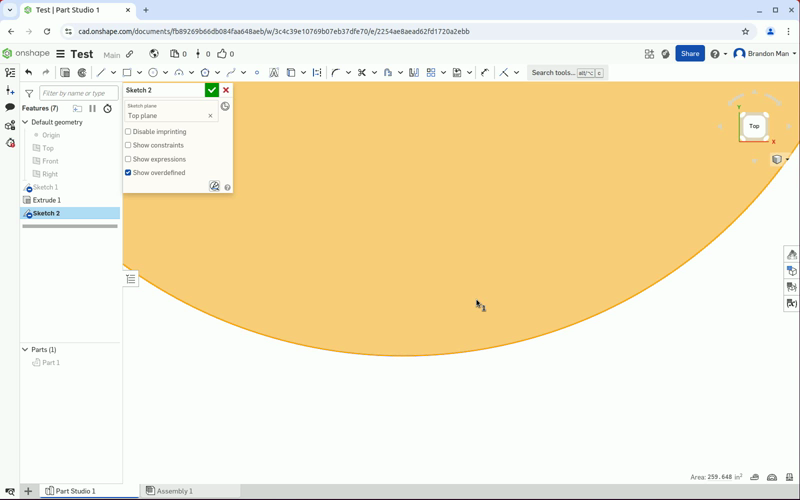
scroll(-6)
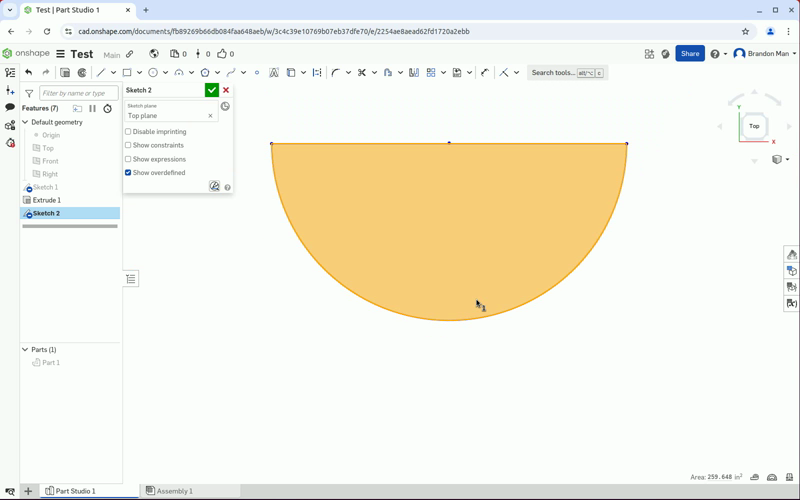
scroll(-6)
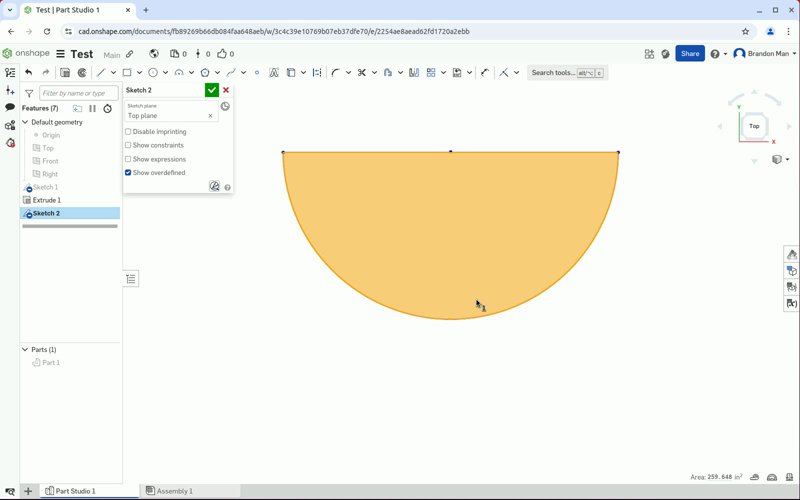
scroll(-6)
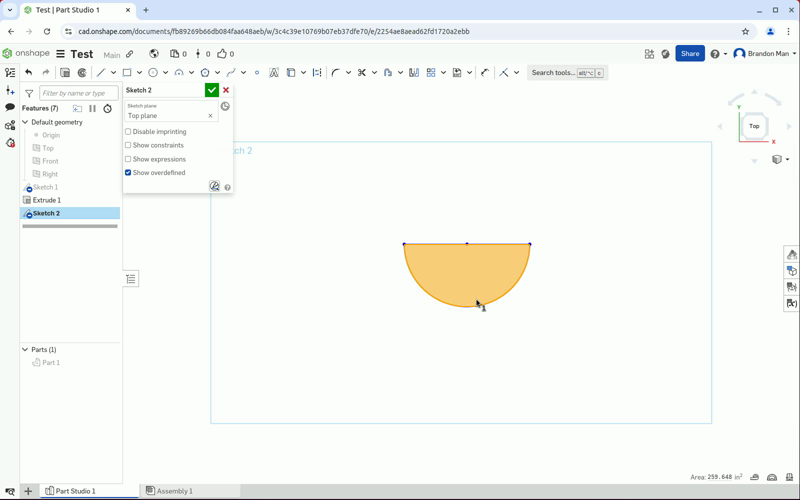
mouse_move(73, 352)
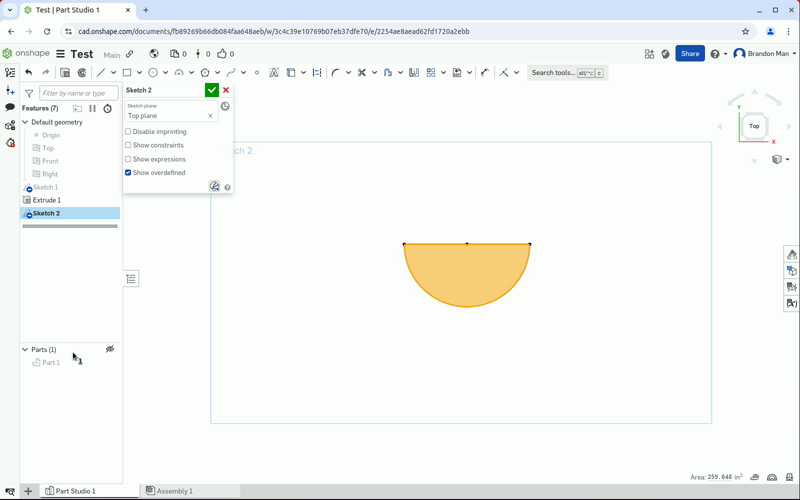
key(shift+y)
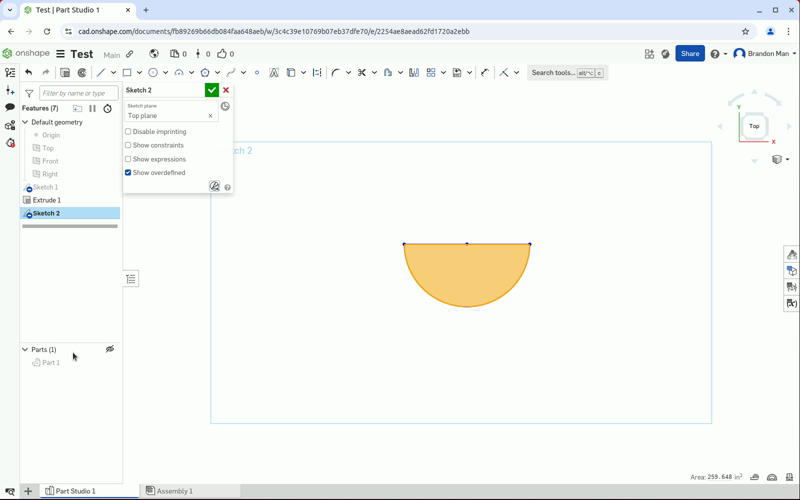
key(shift+e)
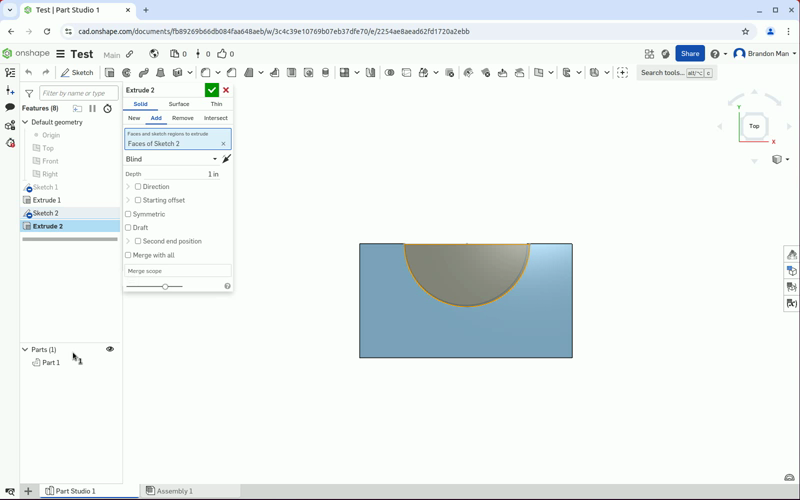
mouse_move(143, 106)
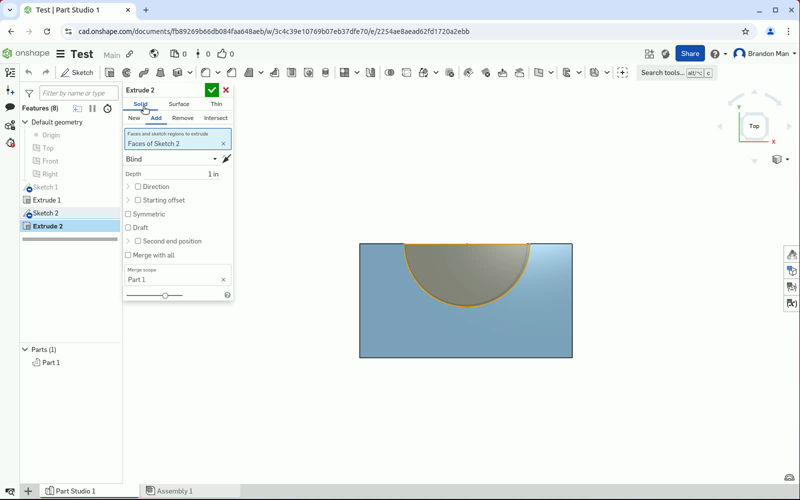
click(143, 106)
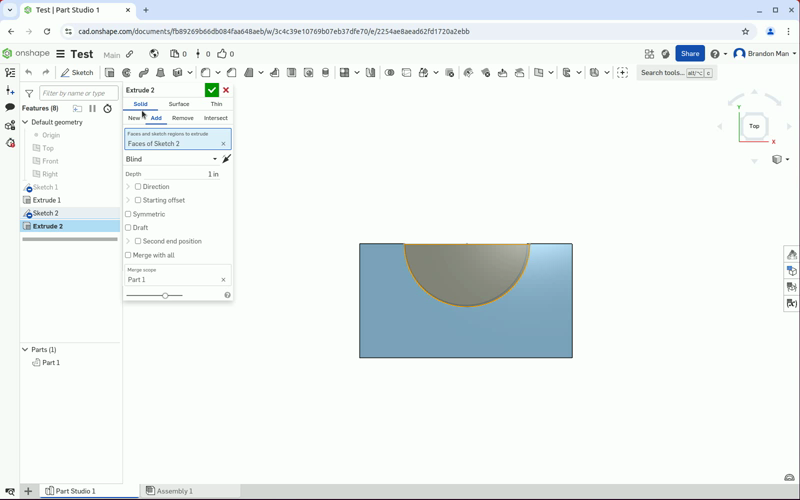
mouse_move(137, 120)
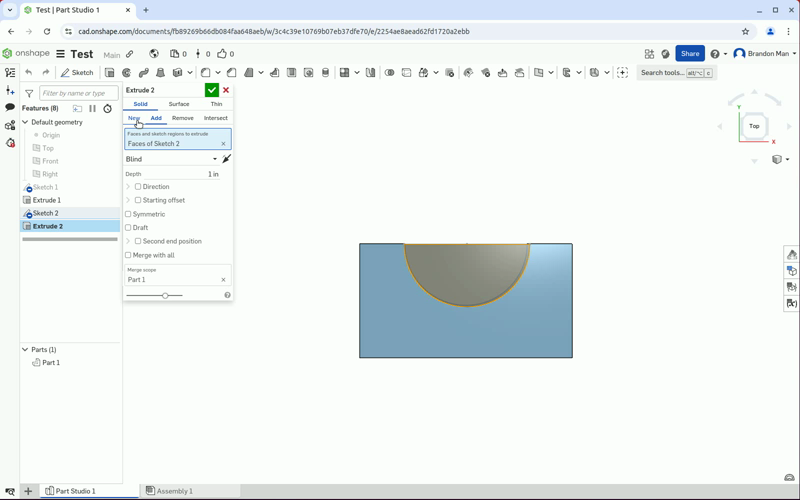
click(137, 120)
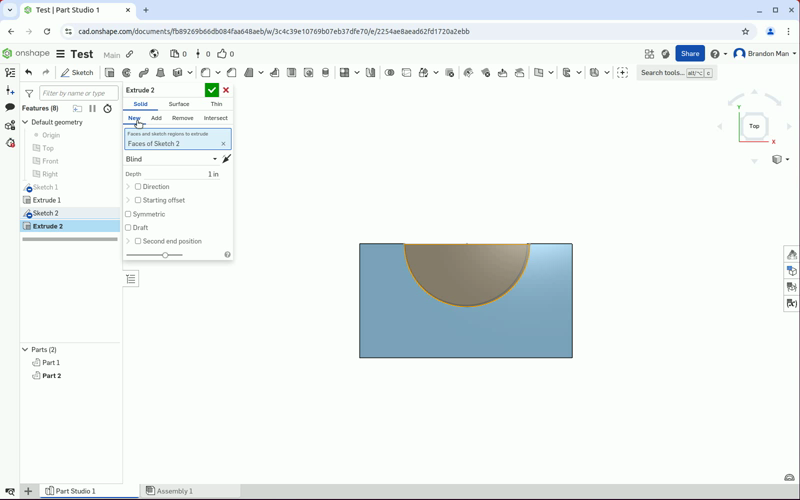
key(tab, 4)
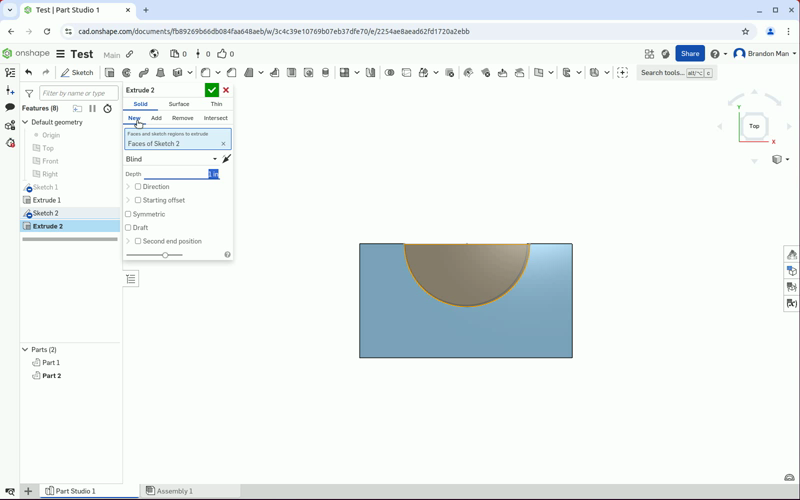
text(-8.666)
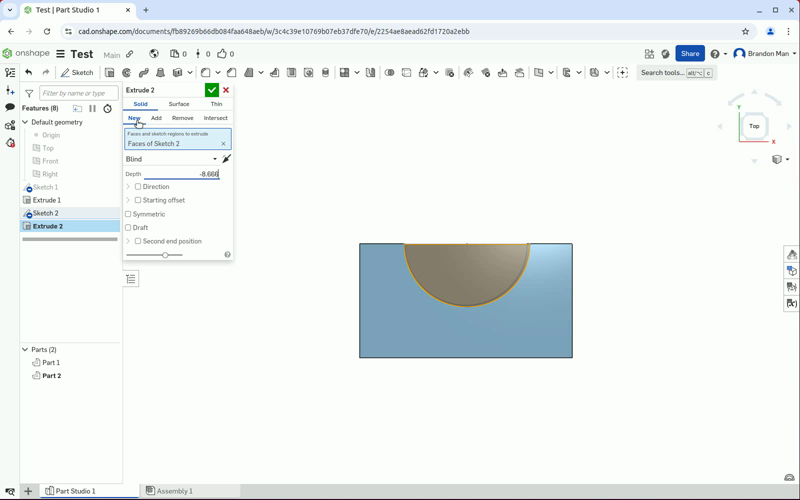
key(enter)
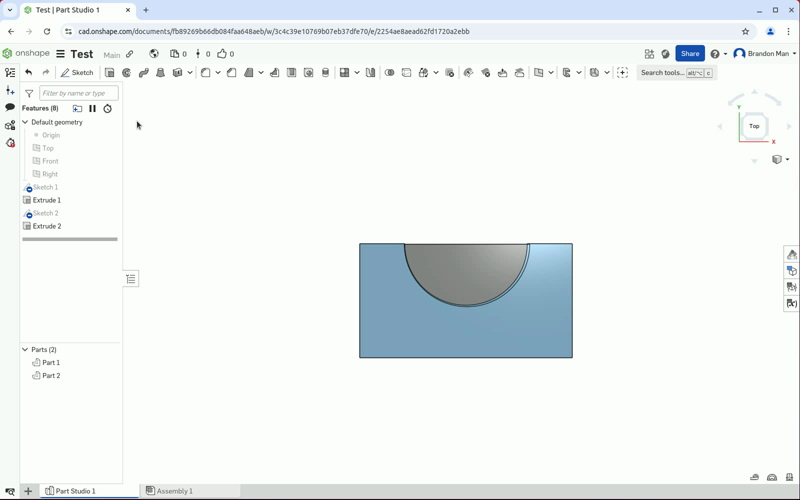
key(shift+h)
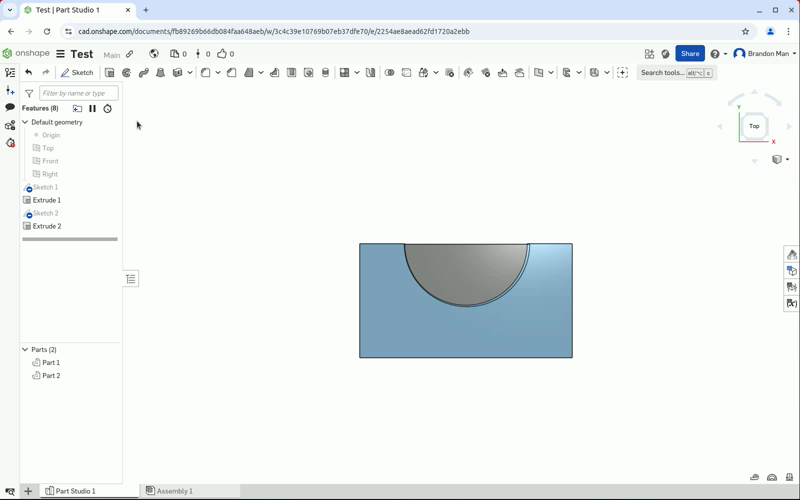
key(shift+h)
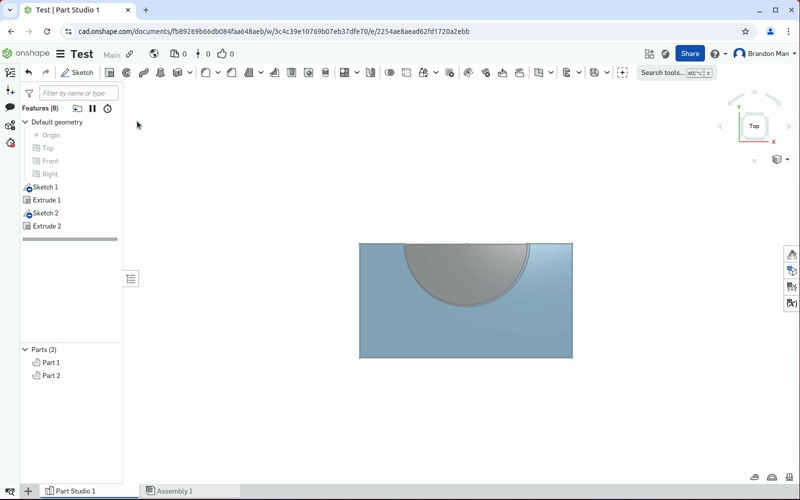
key(shift+7)
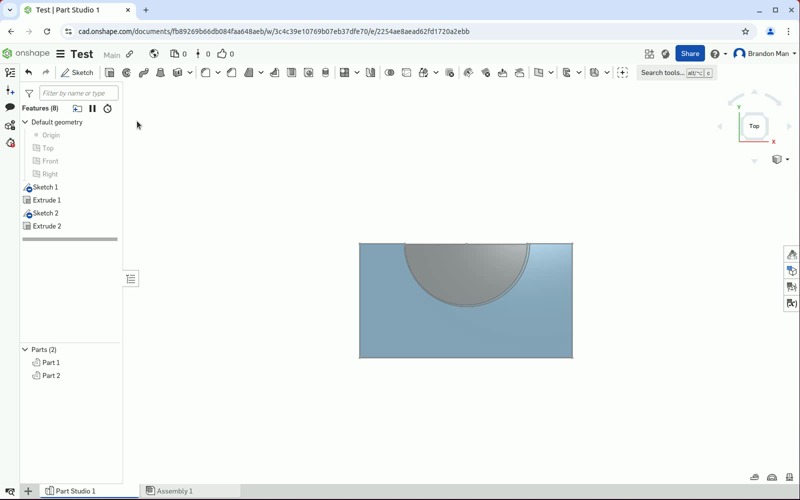
key(up, 3)
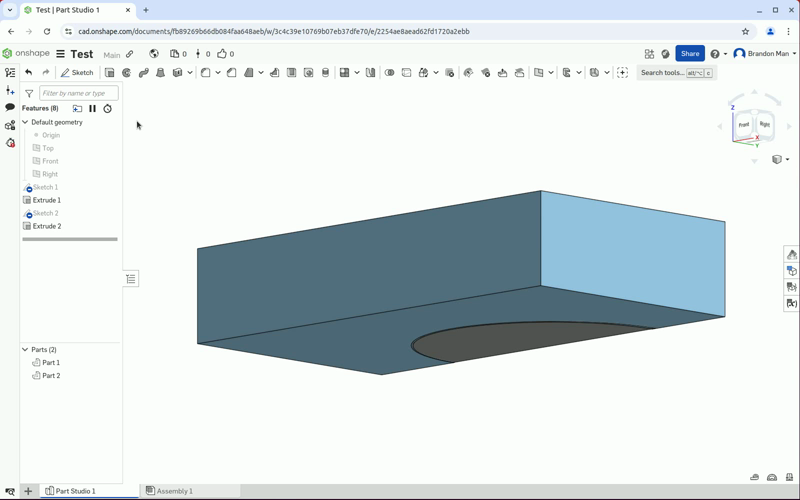
key(left, 3)
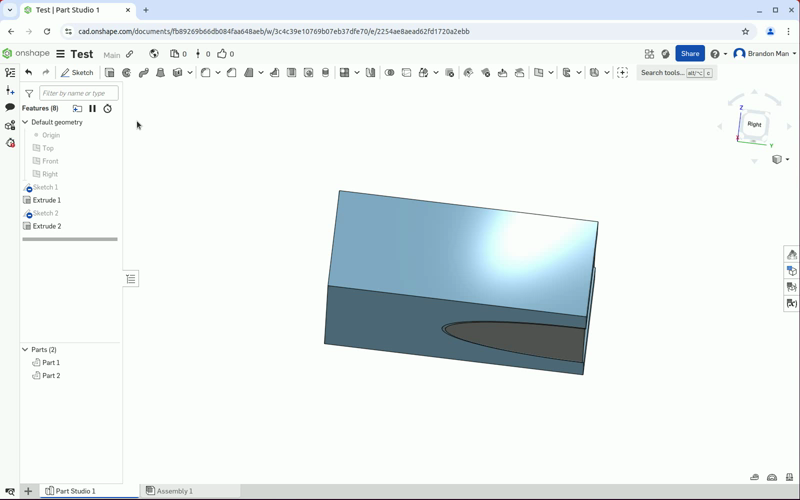
key(right, 3)
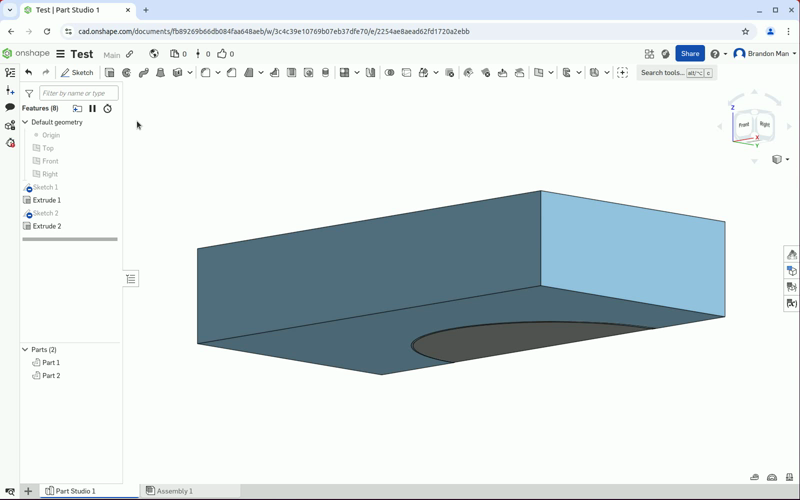
key(down, 3)
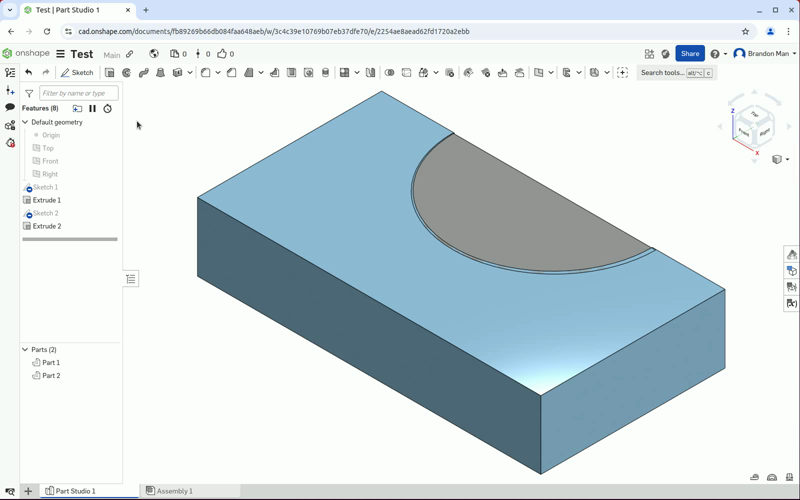
mouse_move(73, 189)
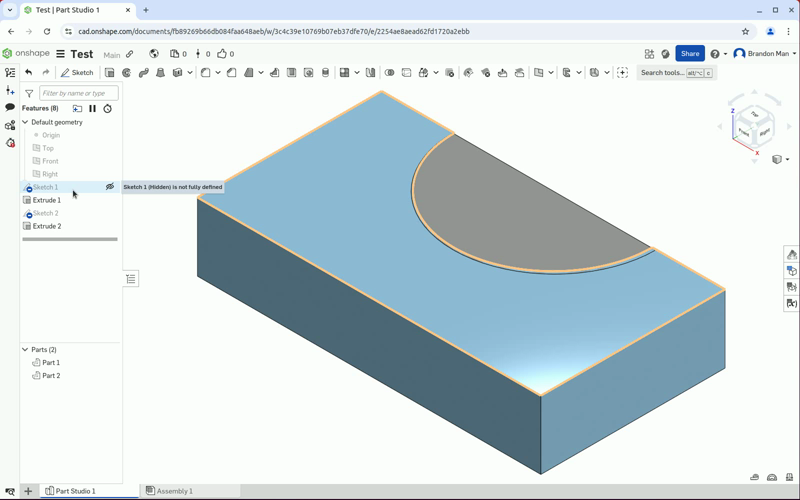
click(73, 189)